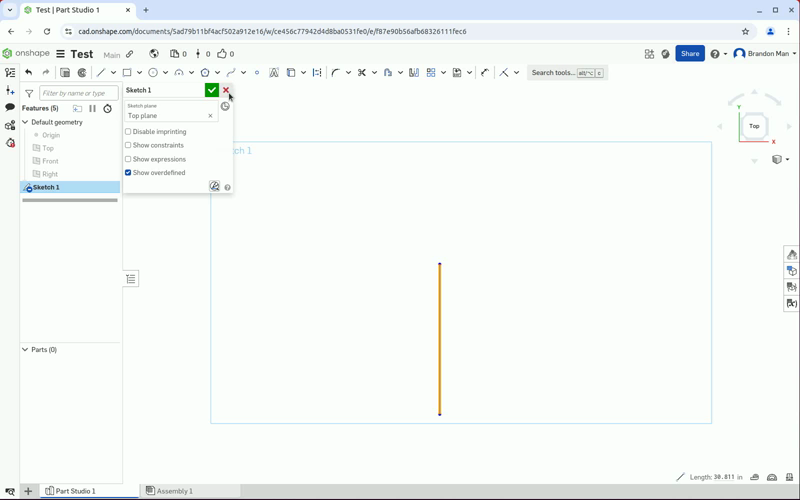
key(shift+h)
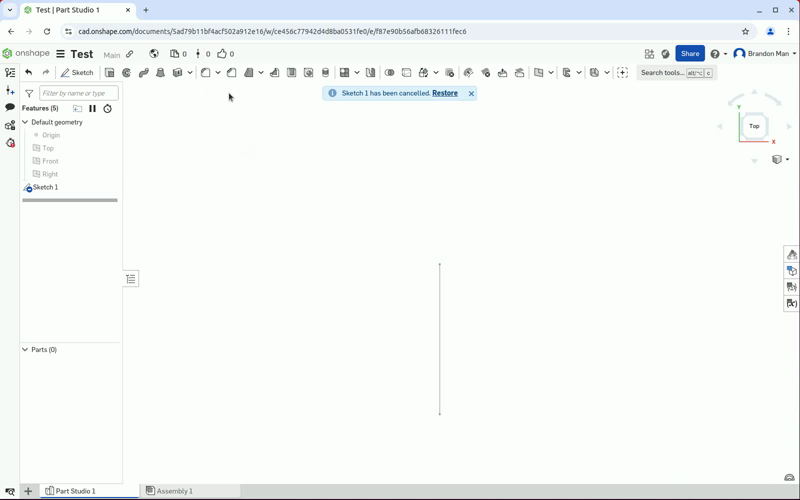
key(shift+s)
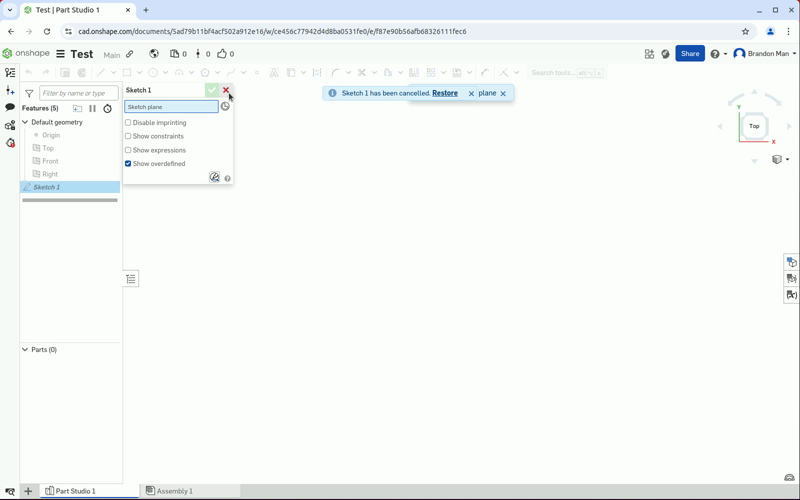
mouse_move(73, 150)
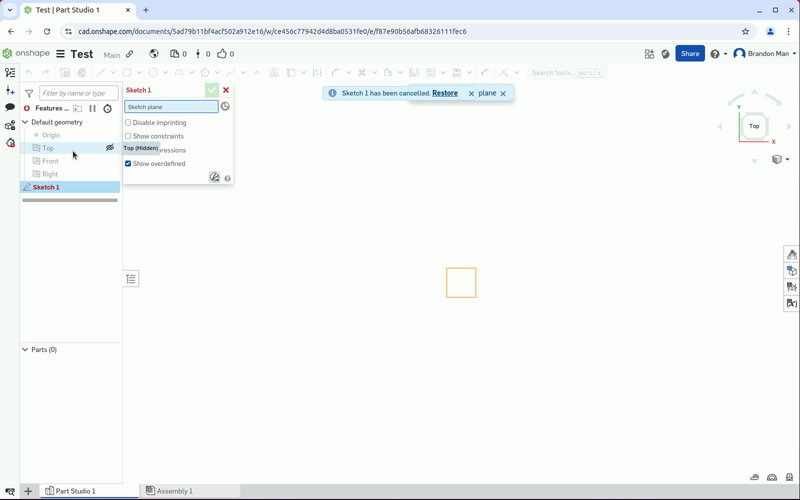
click(73, 150)
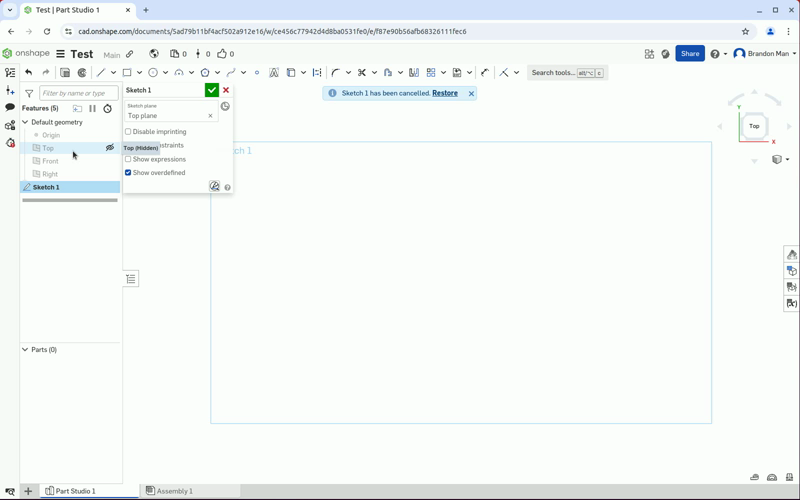
mouse_move(73, 352)
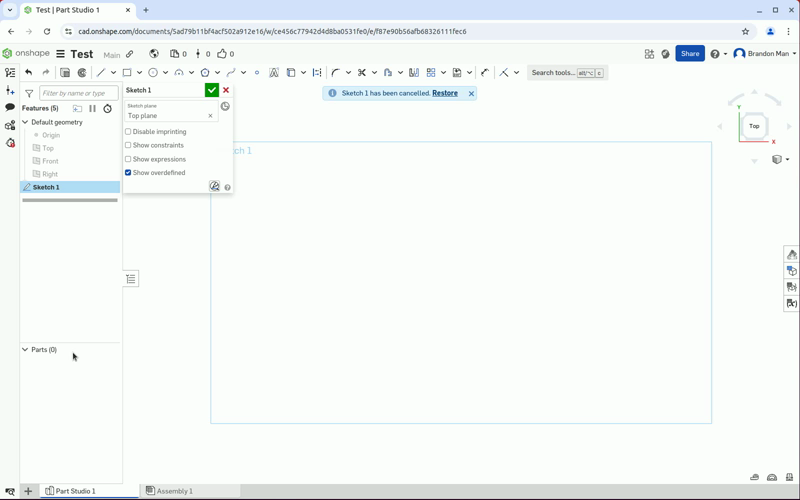
key(y)
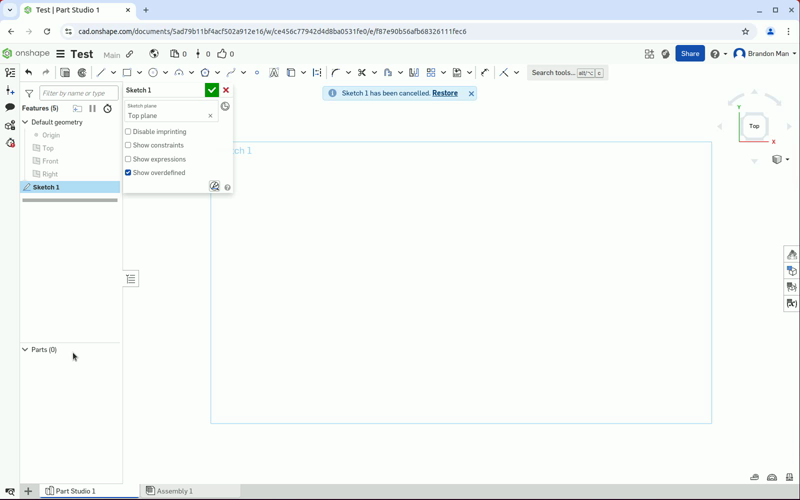
key(l)
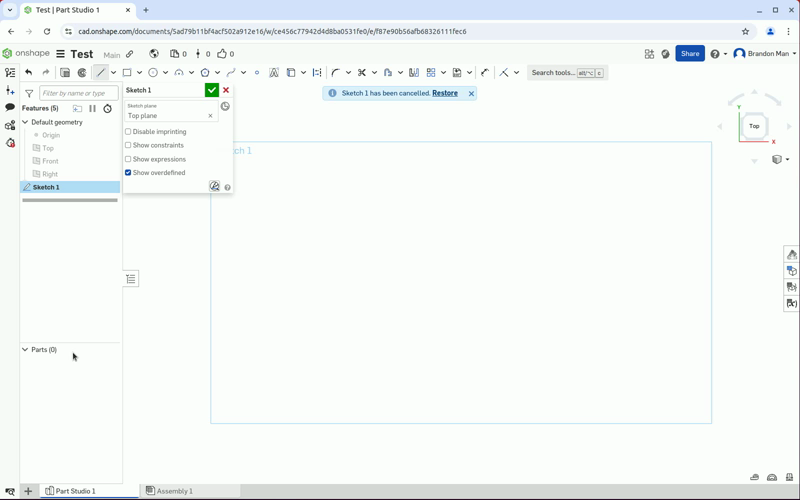
key_down(shift)
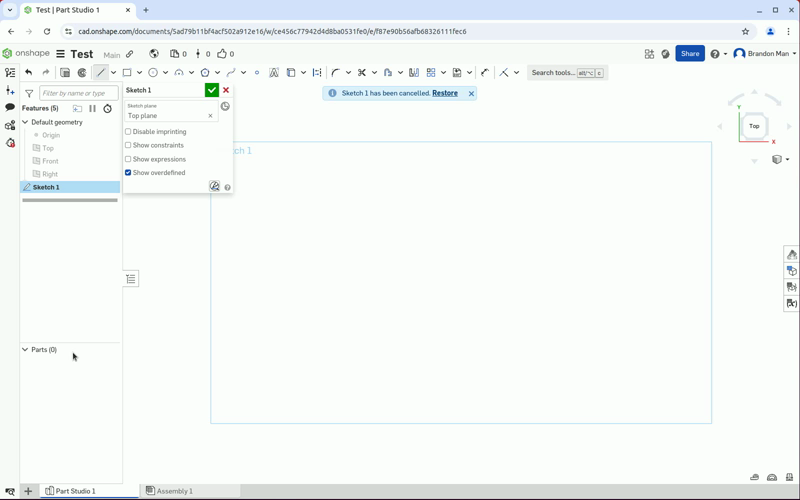
mouse_move(348, 312)
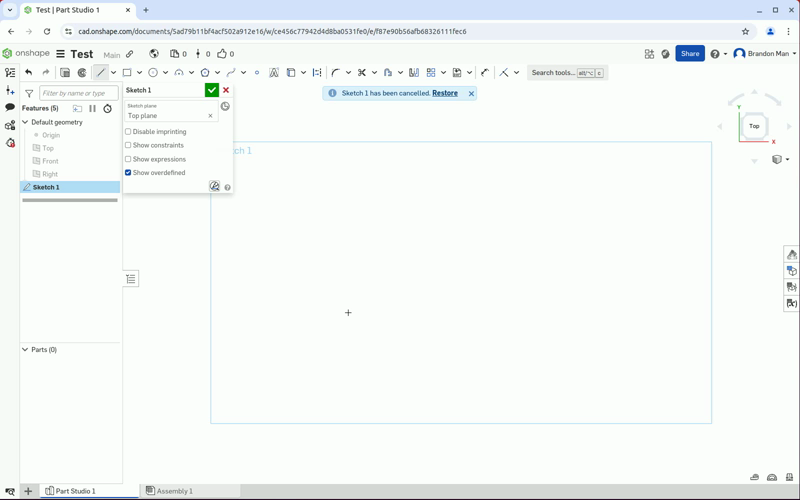
click(348, 312)
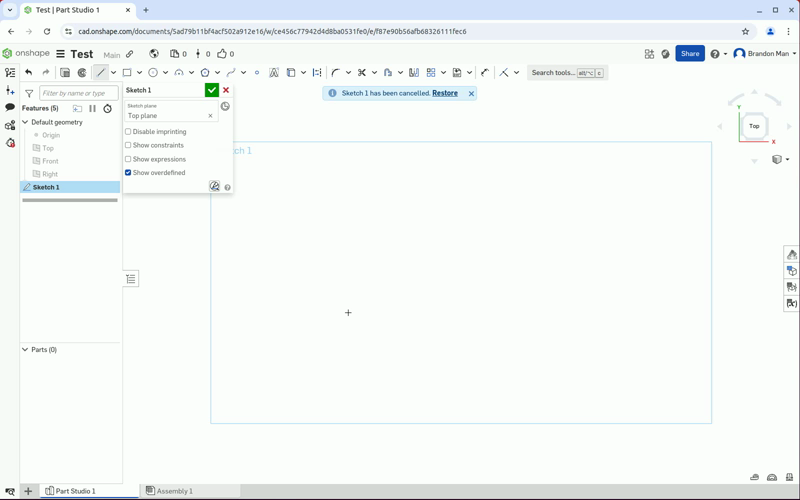
key_up(shift)
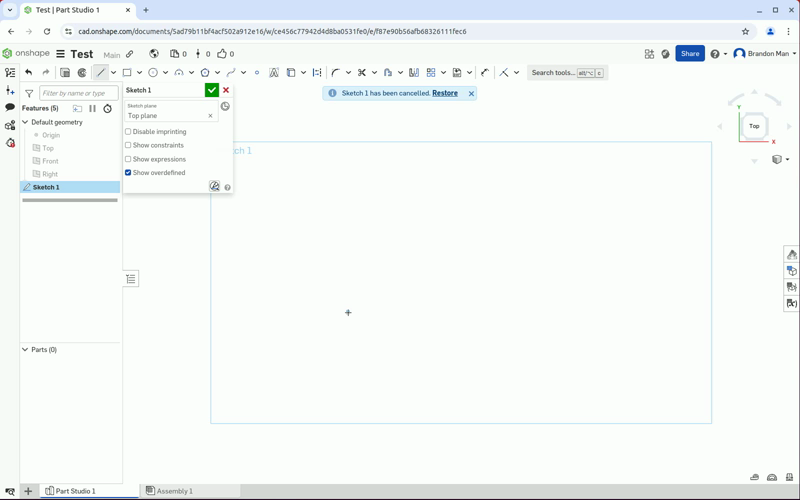
key_down(shift)
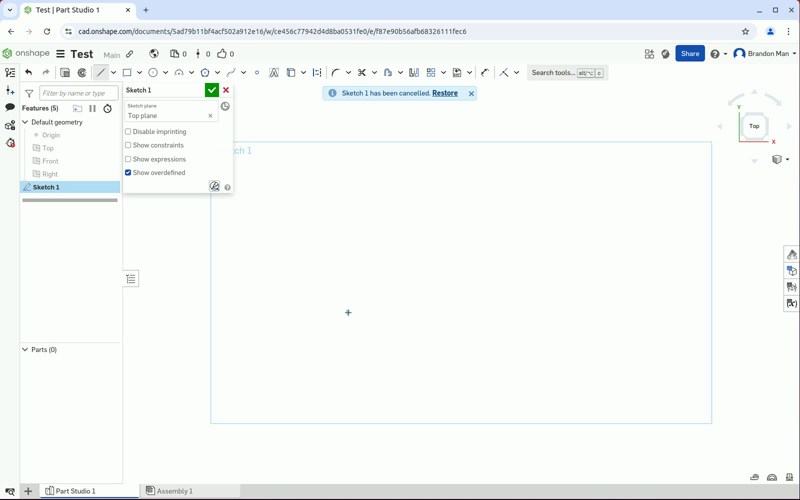
mouse_move(378, 312)
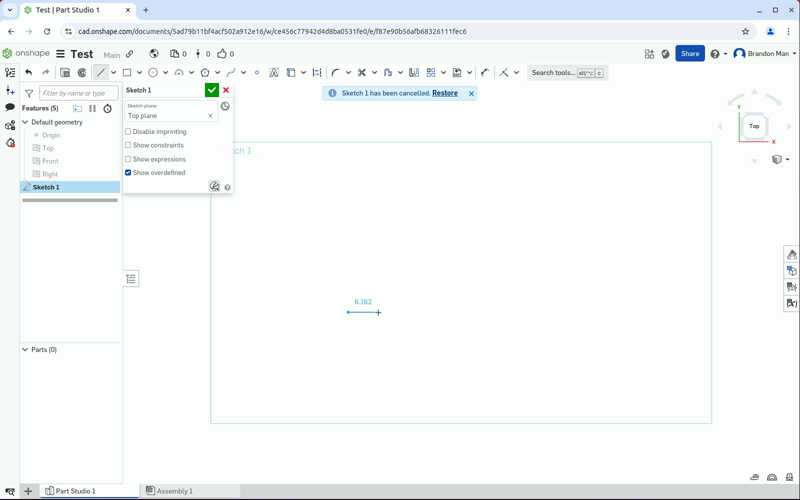
mouse_move(372, 312)
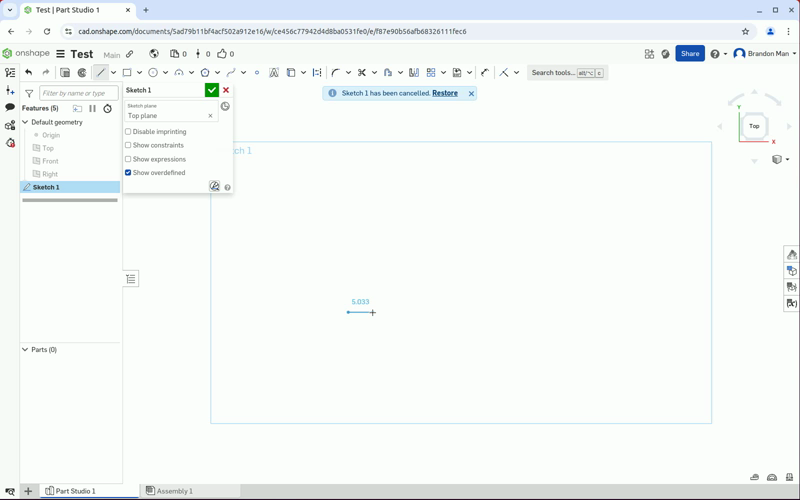
click(372, 312)
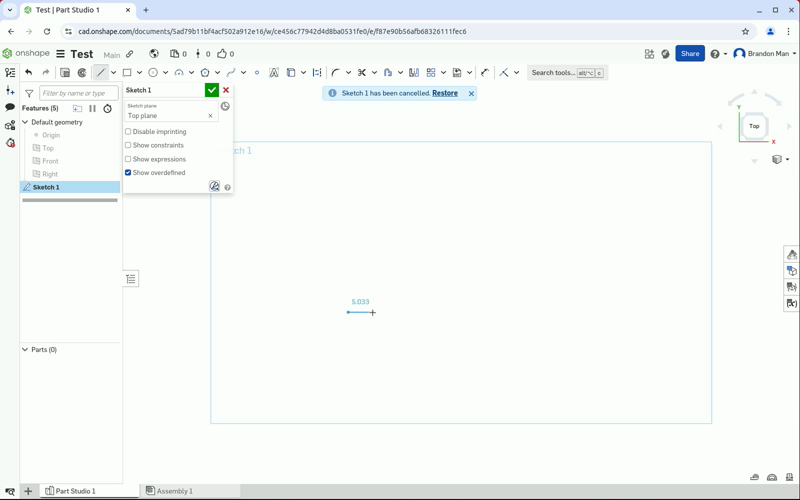
key_up(shift)
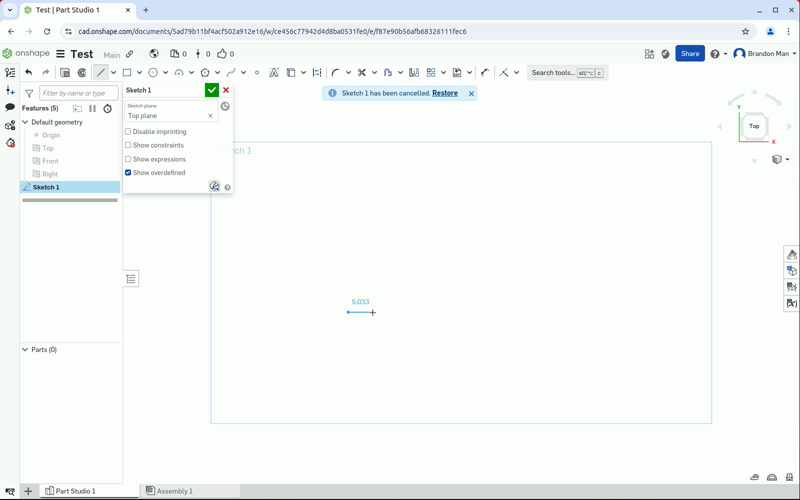
key_down(shift)
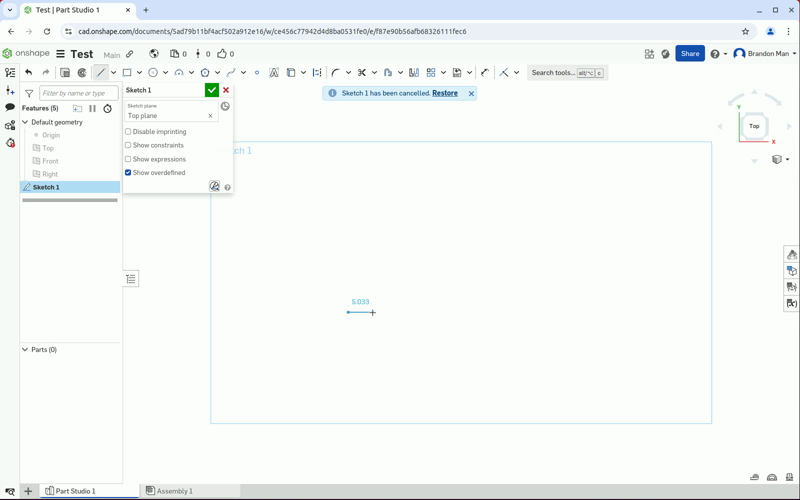
mouse_move(402, 312)
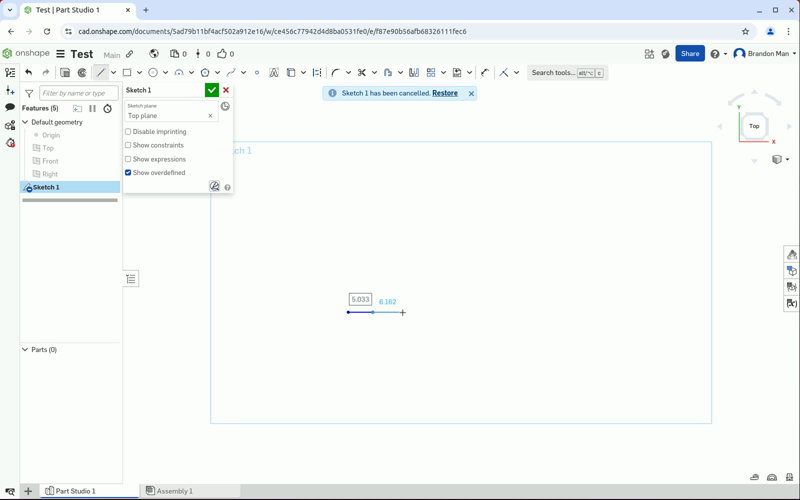
mouse_move(372, 269)
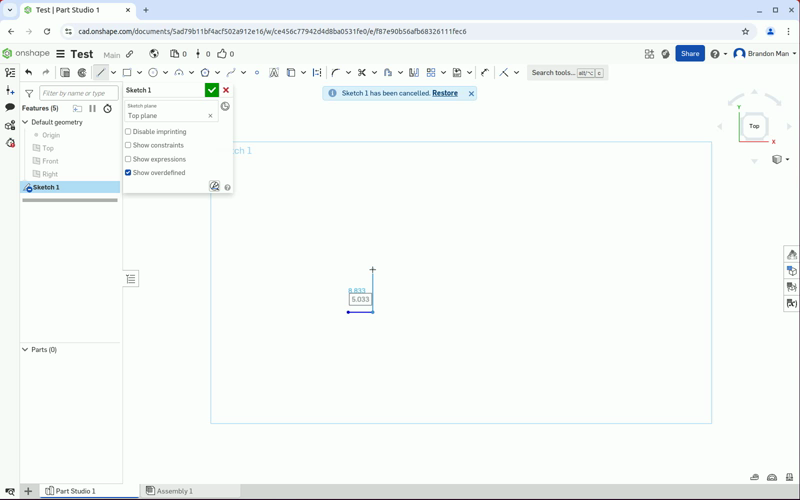
click(372, 269)
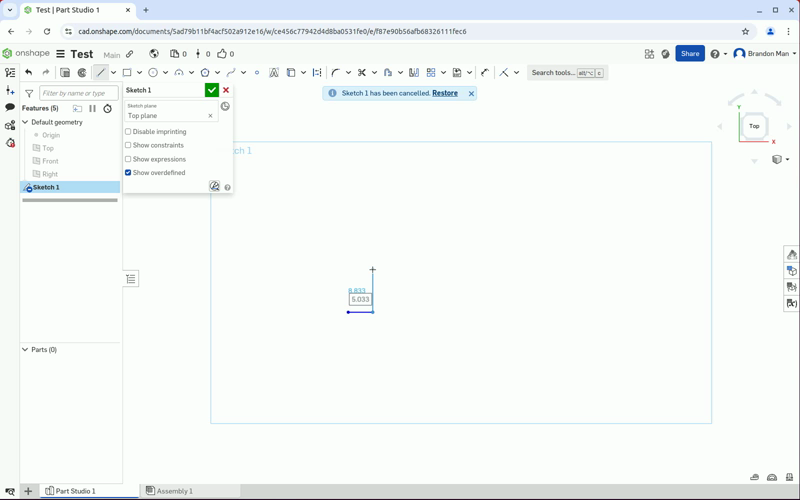
key_up(shift)
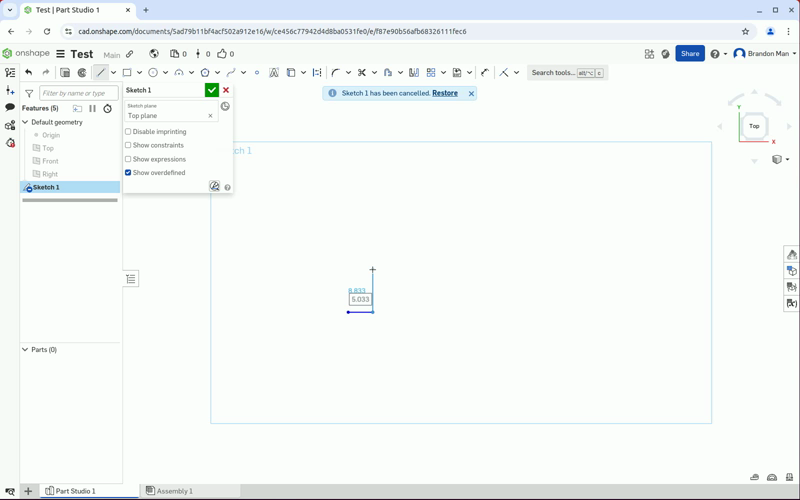
key_down(shift)
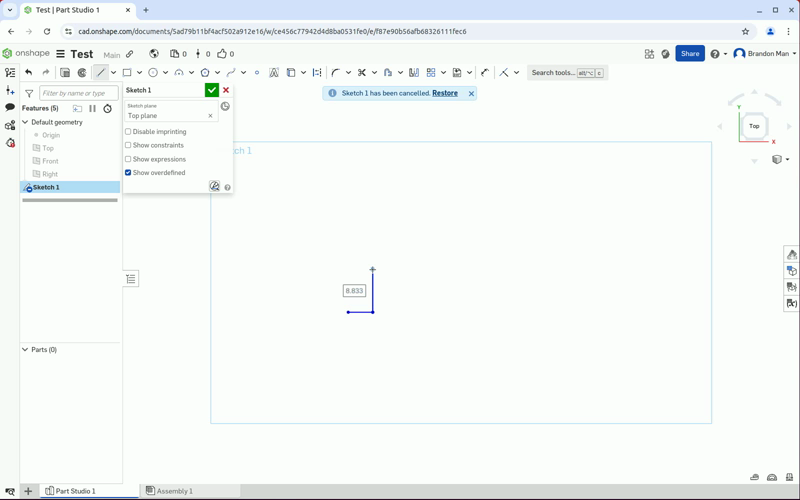
mouse_move(402, 269)
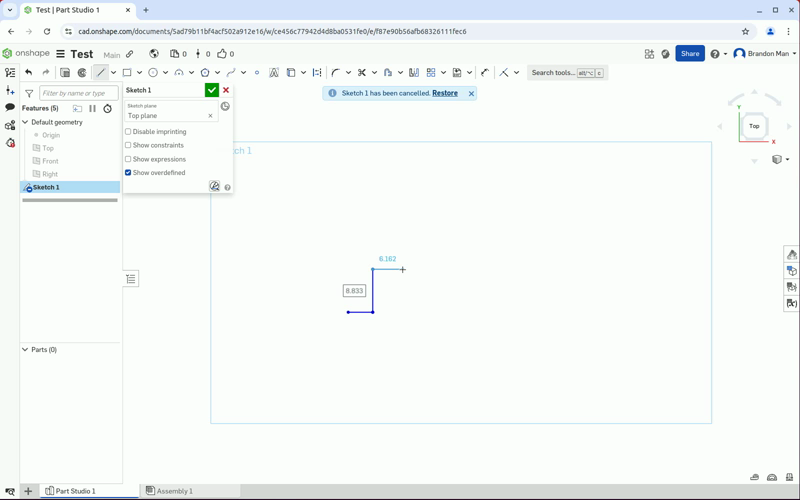
mouse_move(348, 269)
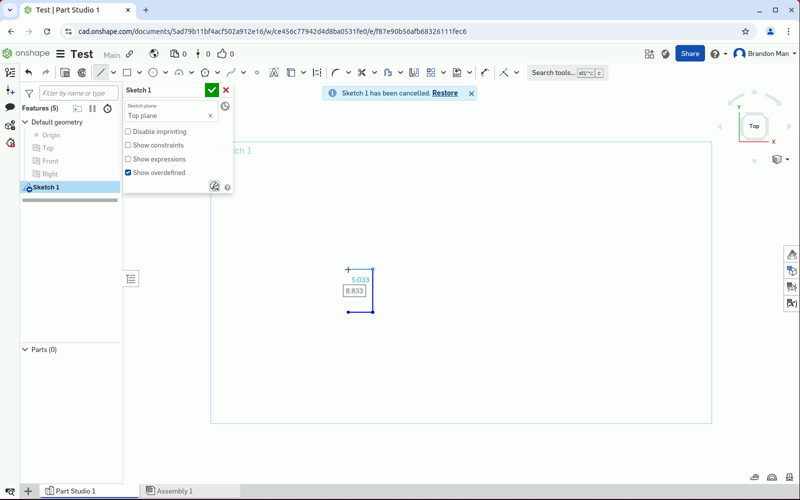
click(348, 269)
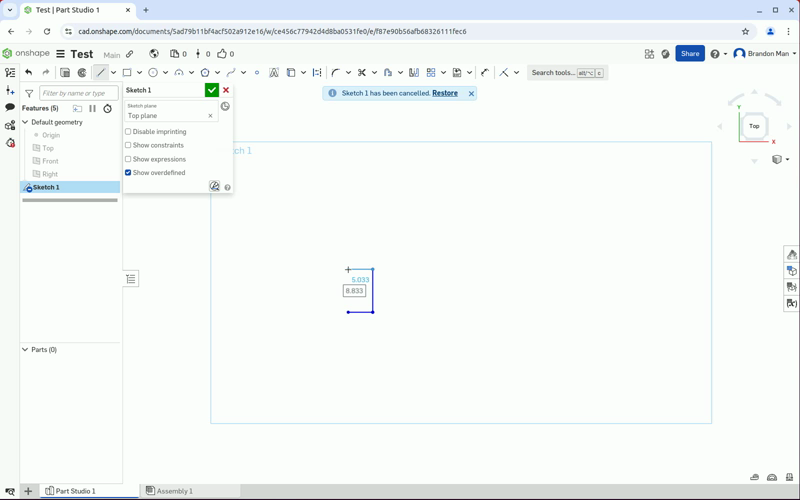
key_up(shift)
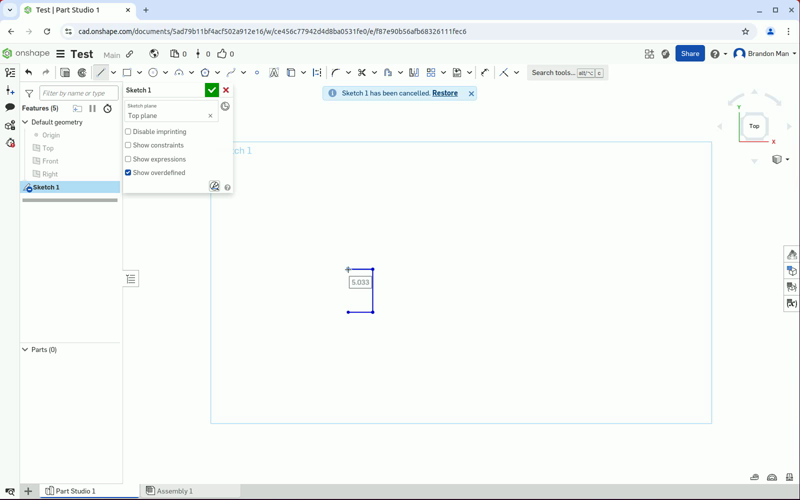
mouse_move(378, 269)
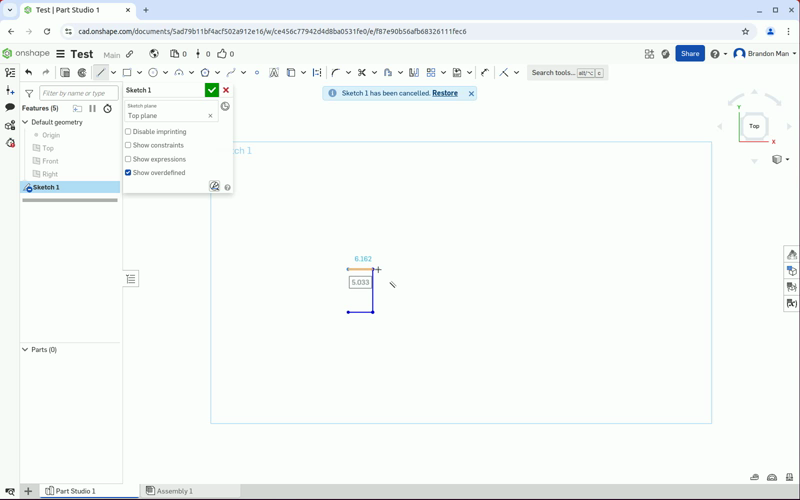
key_down(shift)
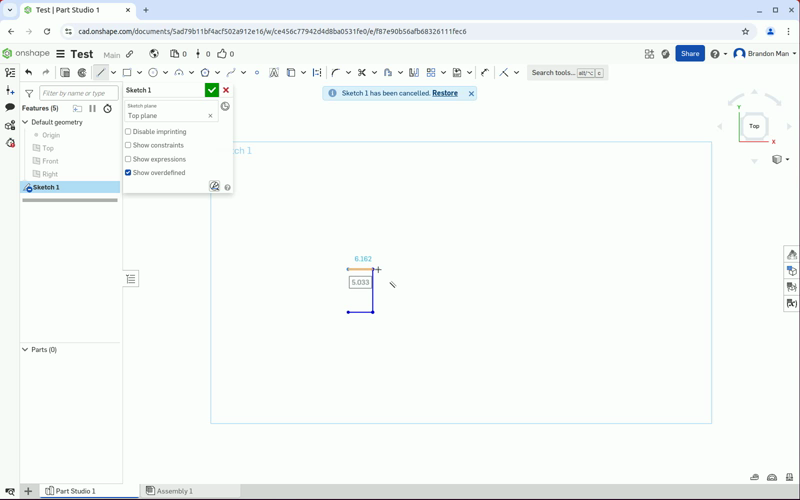
mouse_move(348, 312)
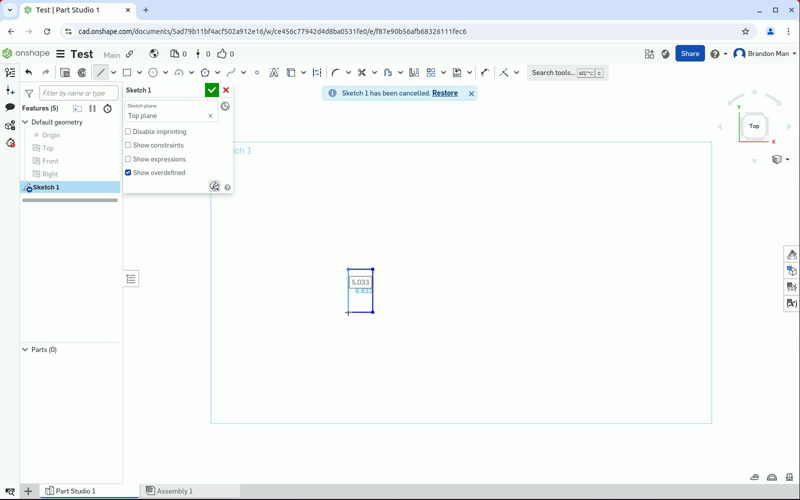
key_up(shift)
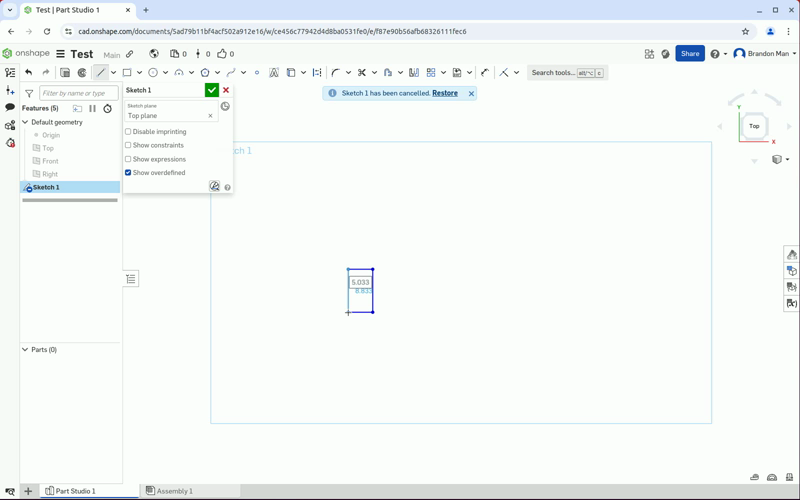
click(348, 312)
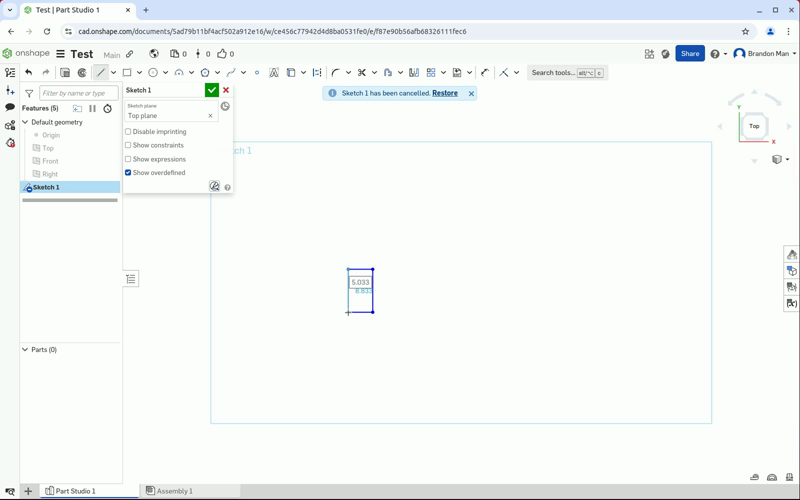
key(esc)
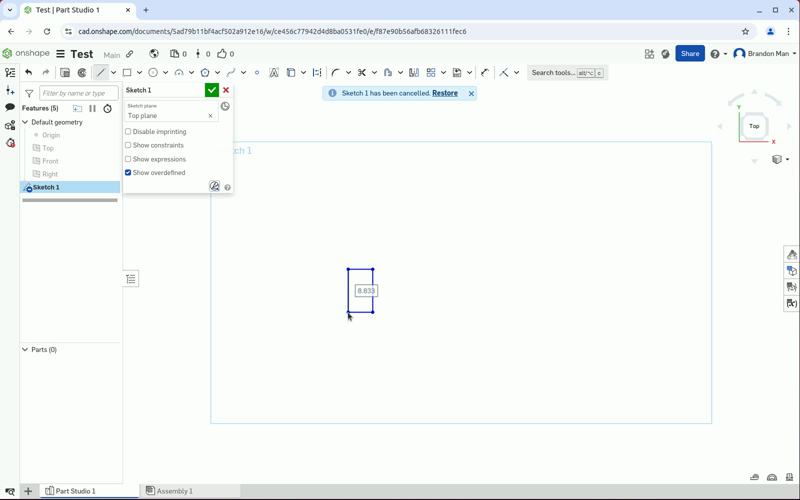
mouse_move(350, 278)
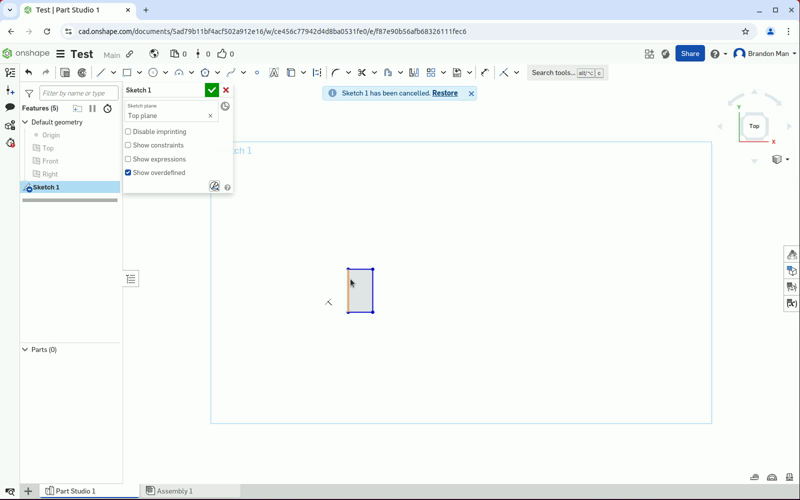
scroll(6)
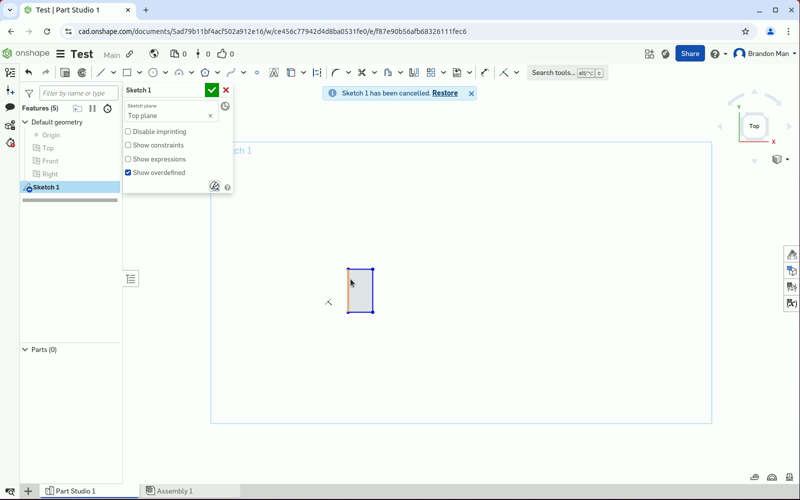
scroll(6)
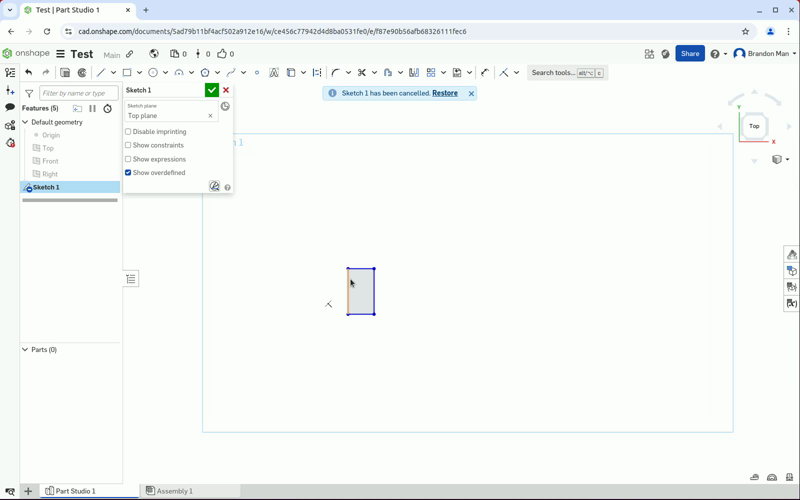
scroll(6)
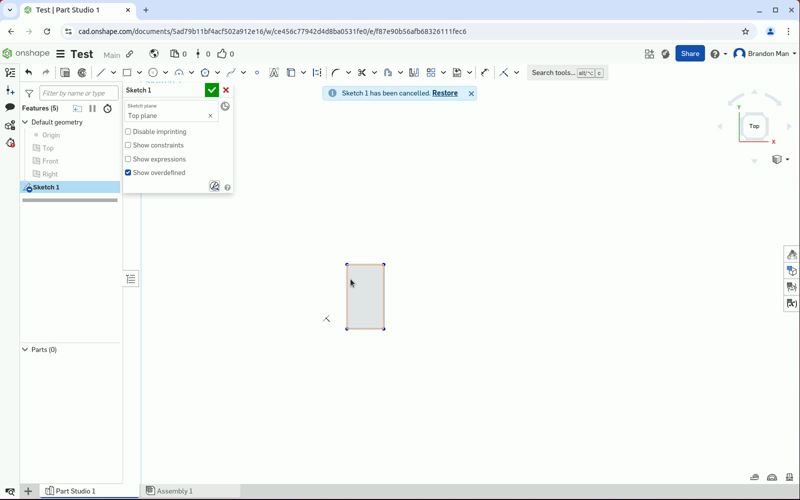
scroll(6)
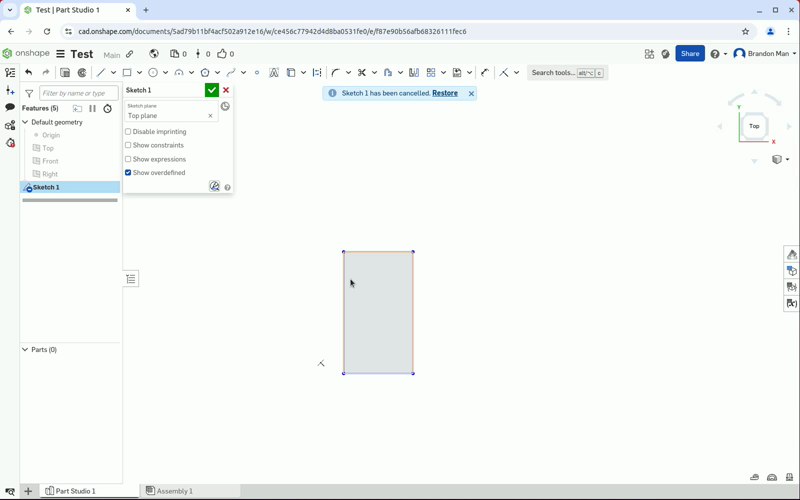
scroll(6)
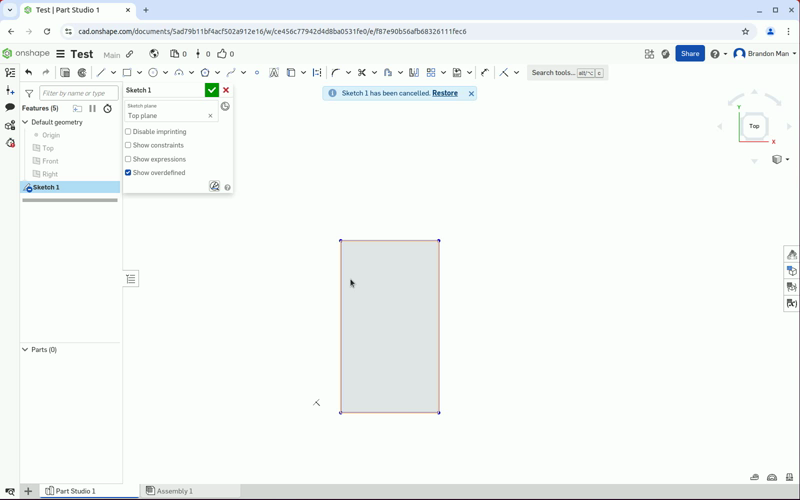
scroll(6)
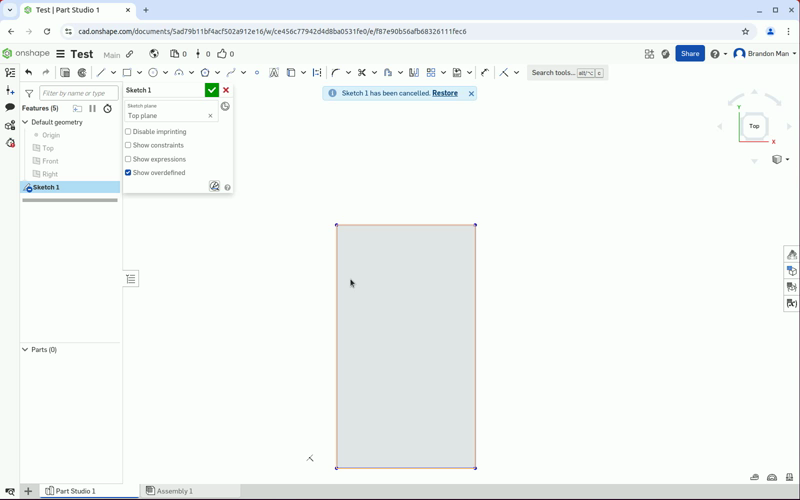
scroll(6)
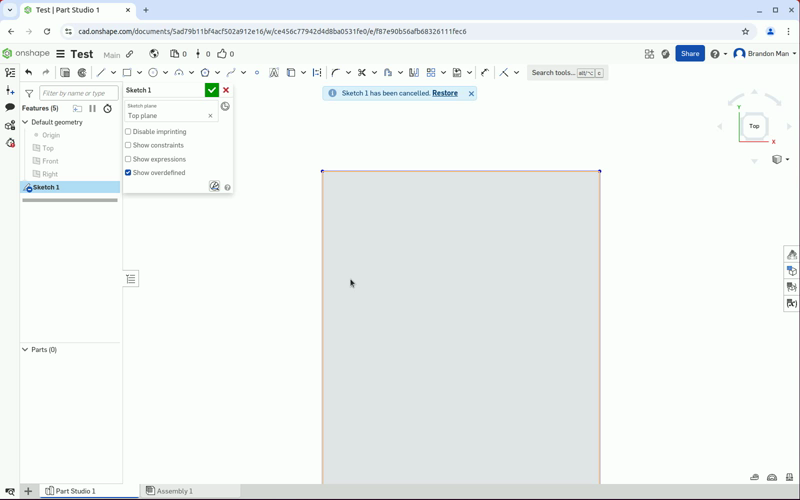
click(350, 278)
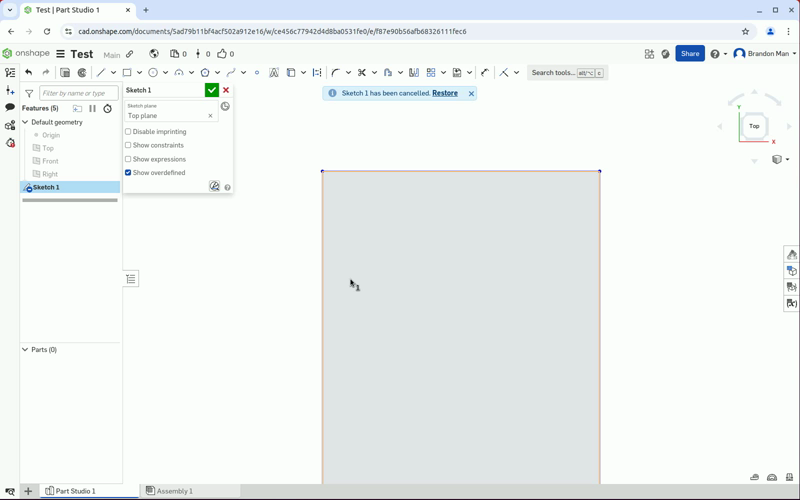
scroll(-6)
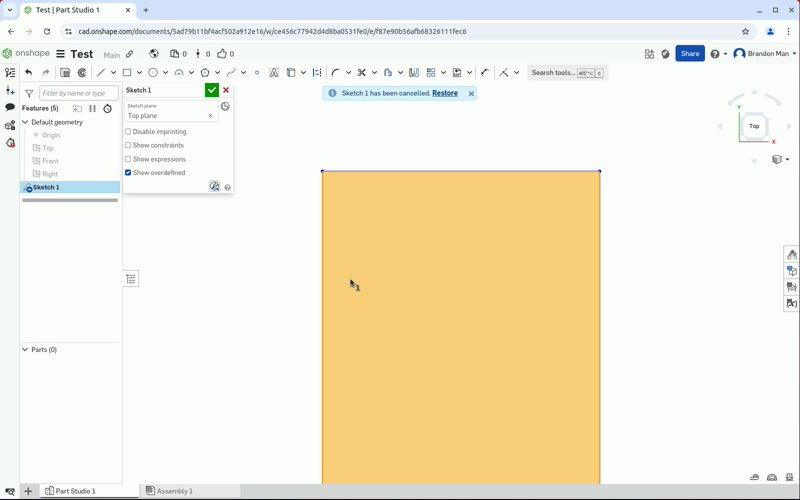
scroll(-6)
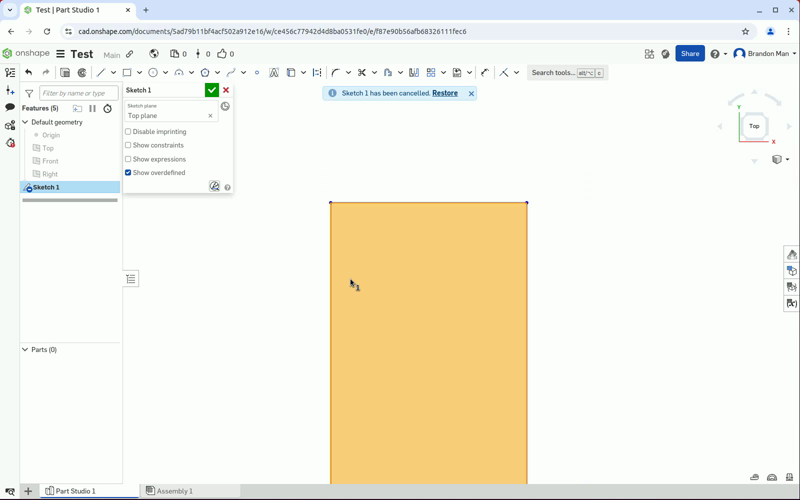
scroll(-6)
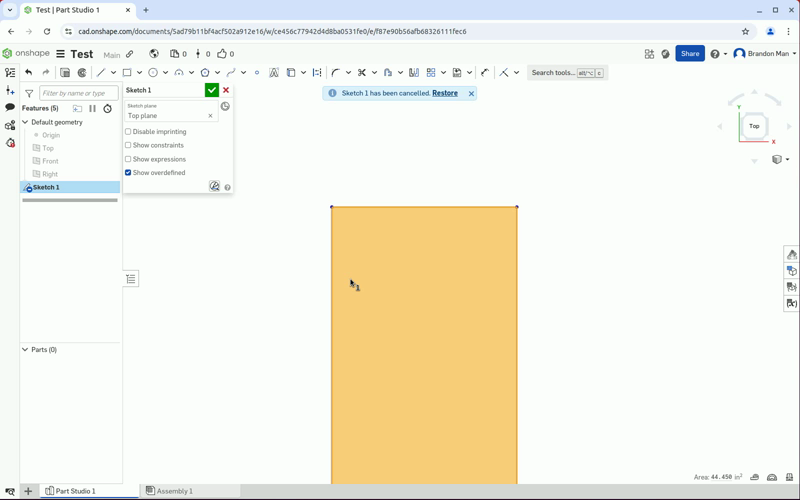
scroll(-6)
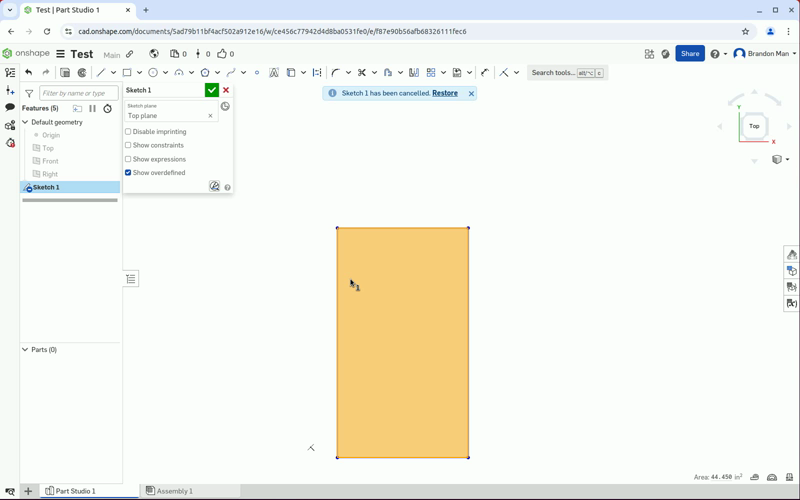
scroll(-6)
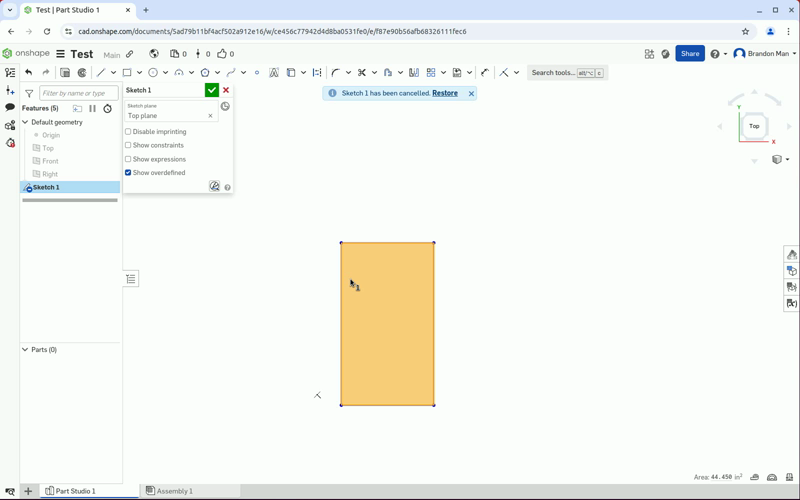
scroll(-6)
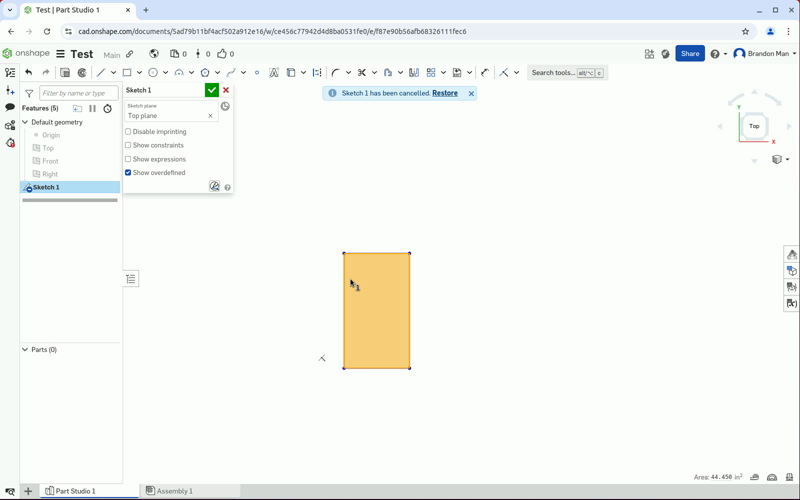
scroll(-6)
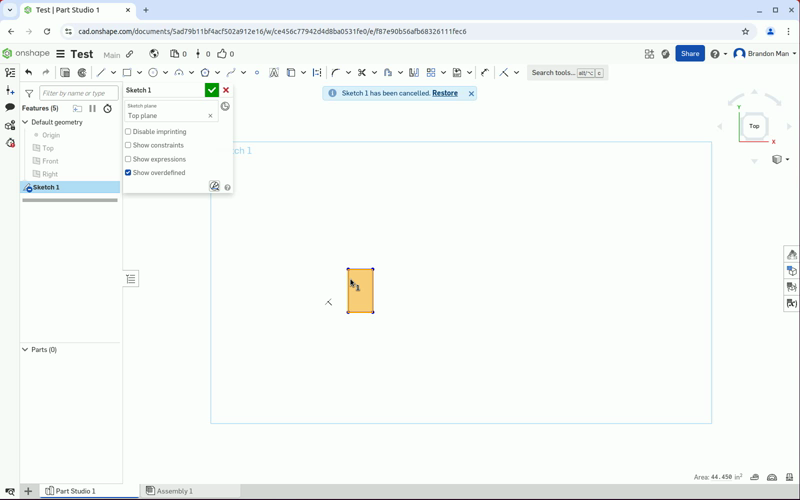
mouse_move(73, 352)
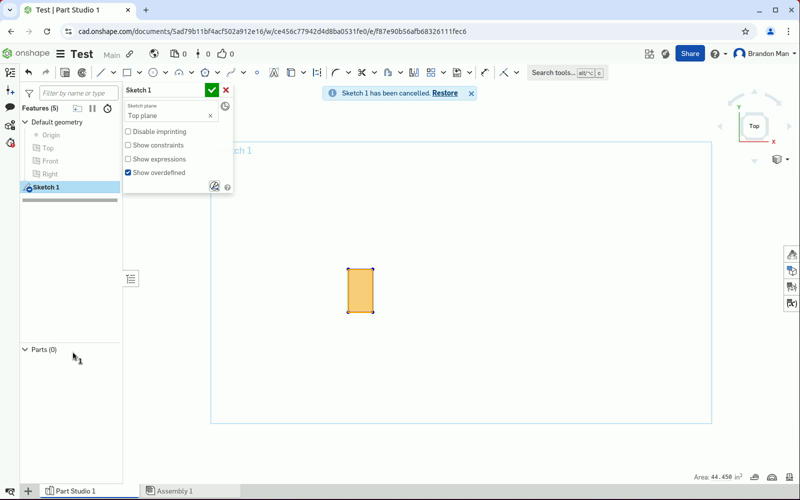
key(shift+y)
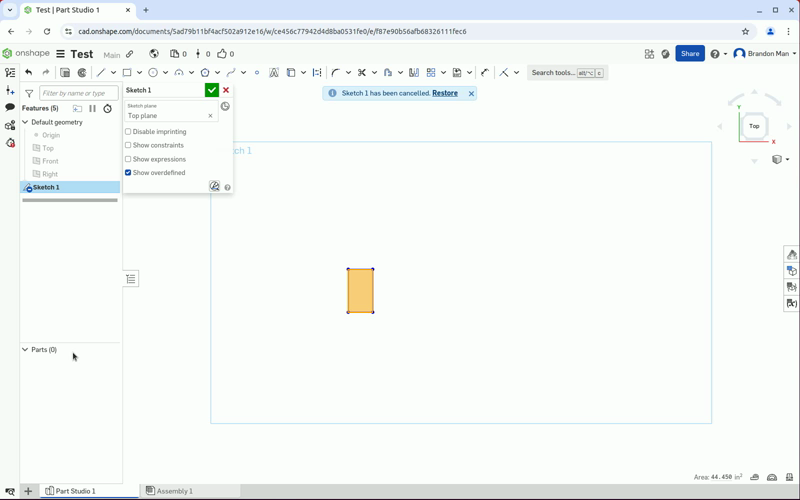
key(shift+e)
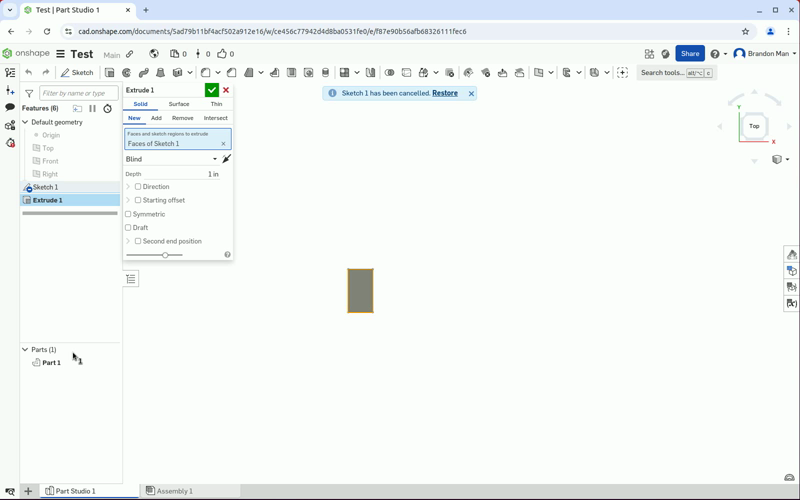
mouse_move(143, 106)
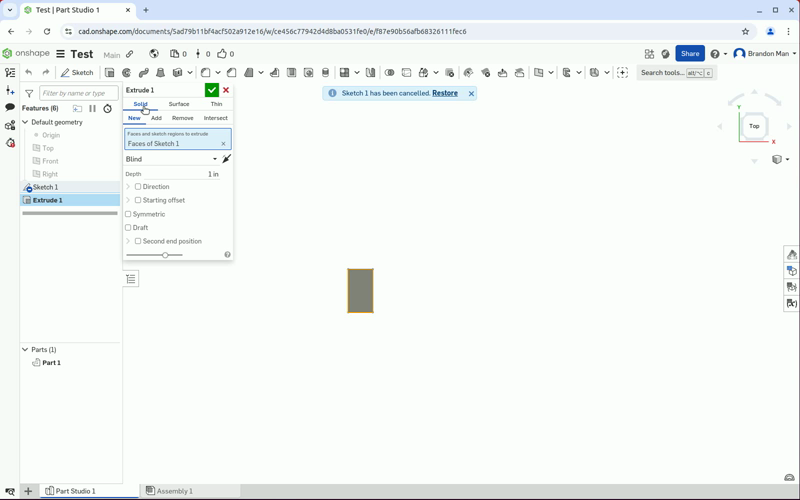
click(143, 106)
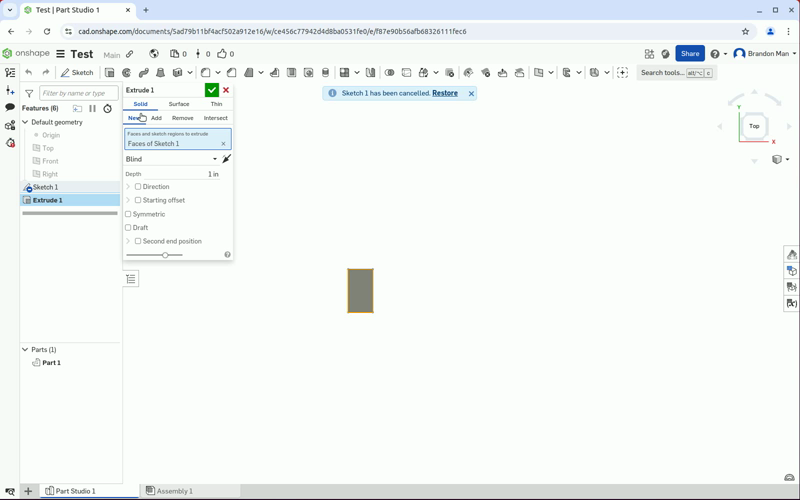
mouse_move(137, 120)
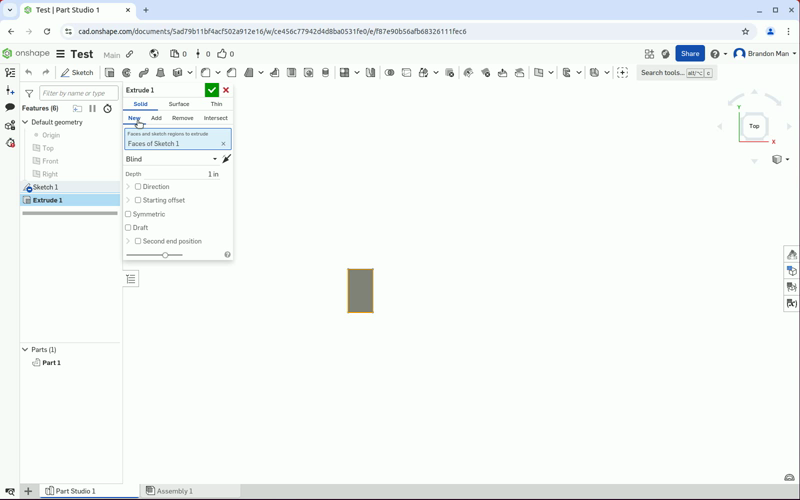
click(137, 120)
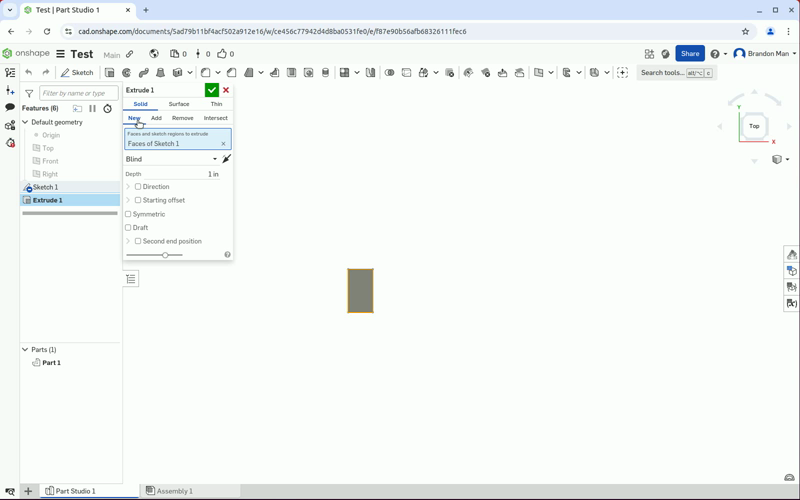
key(tab, 4)
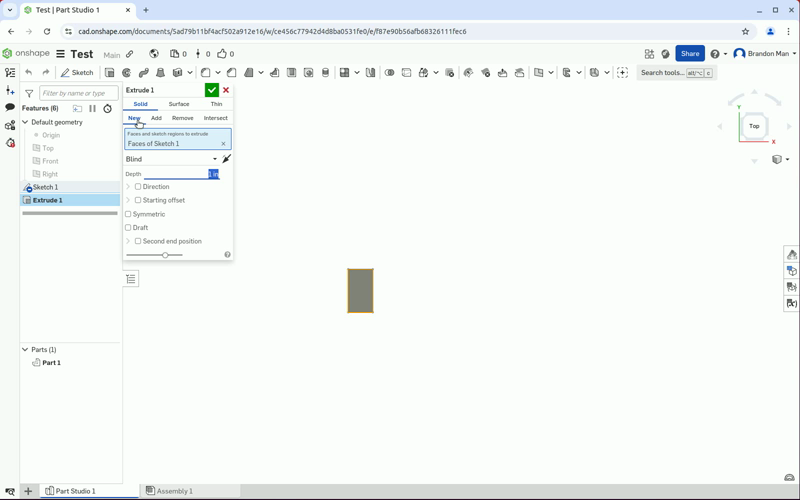
text(4.092)
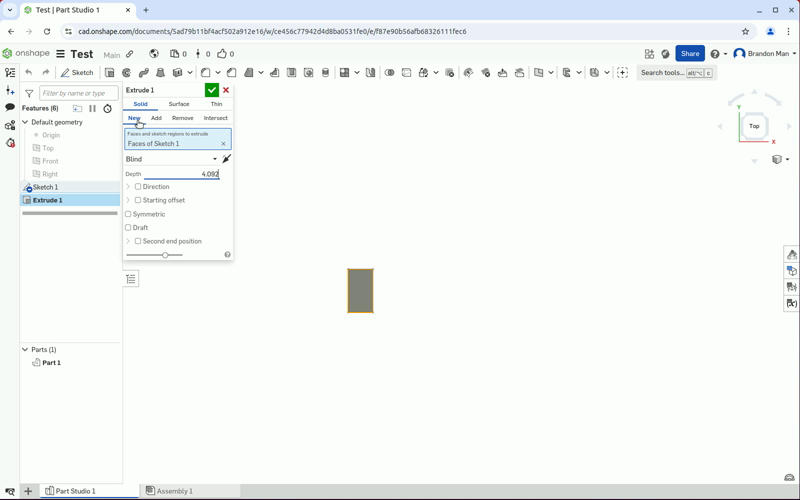
key(enter)
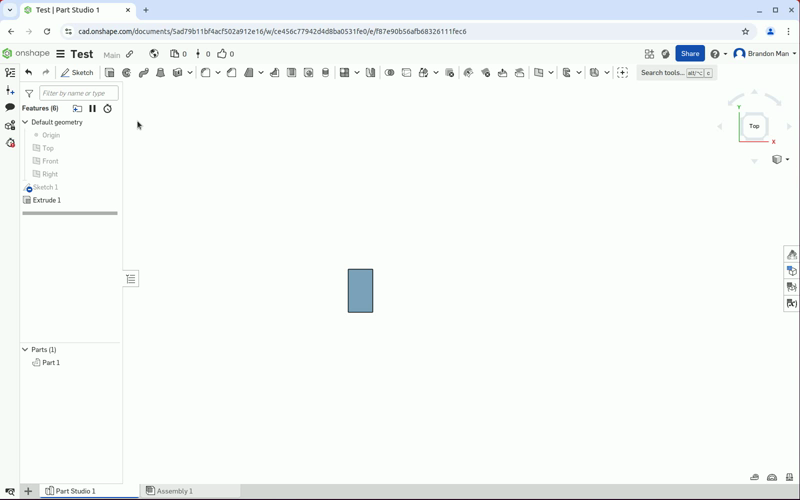
key(shift+h)
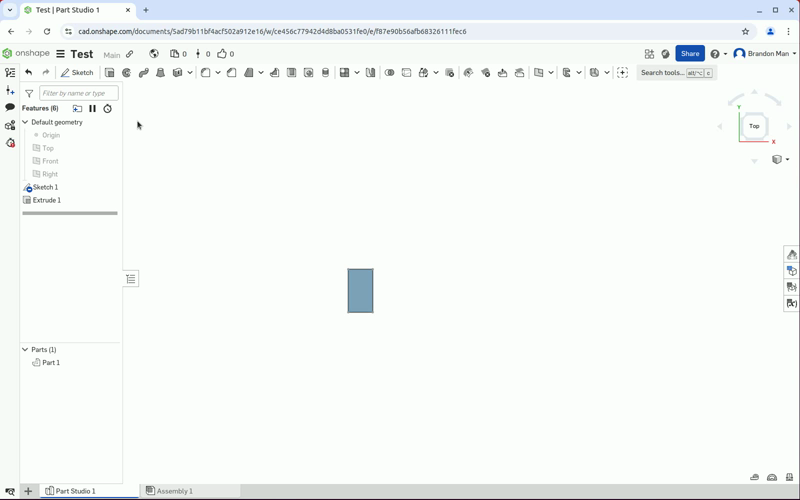
key(shift+h)
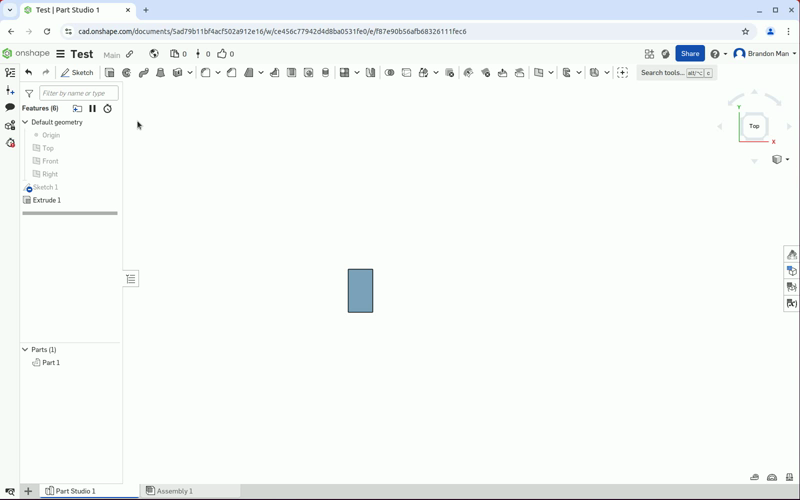
mouse_move(73, 189)
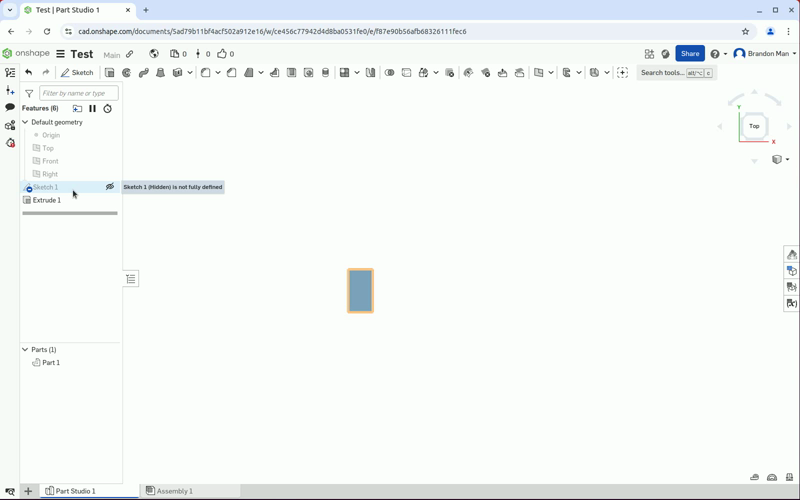
click(73, 189)
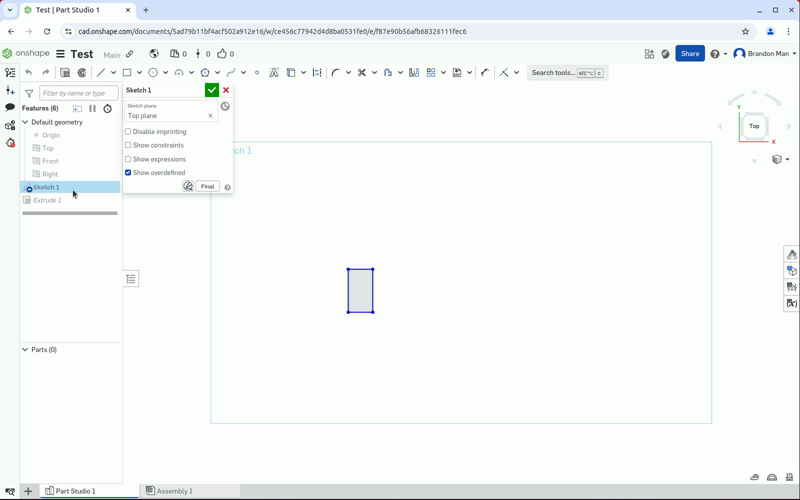
mouse_move(229, 92)
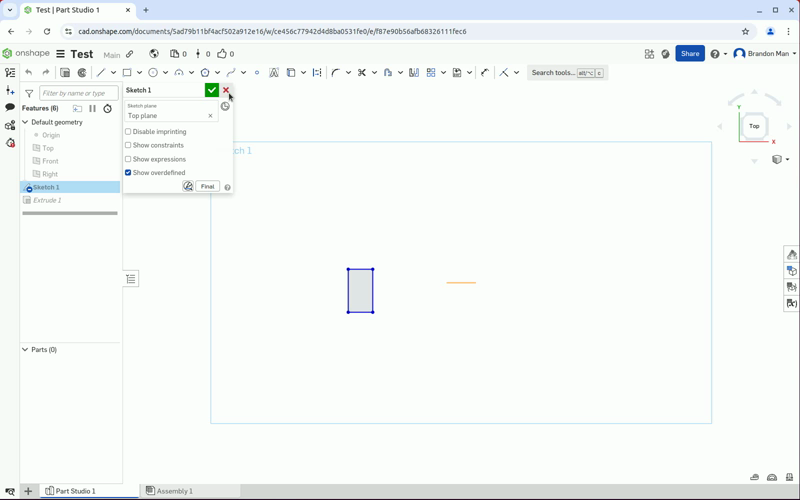
click(229, 92)
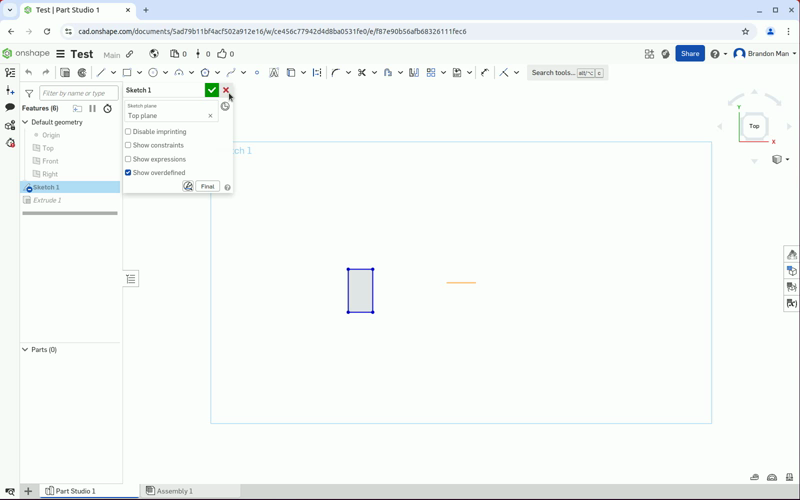
key(shift+s)
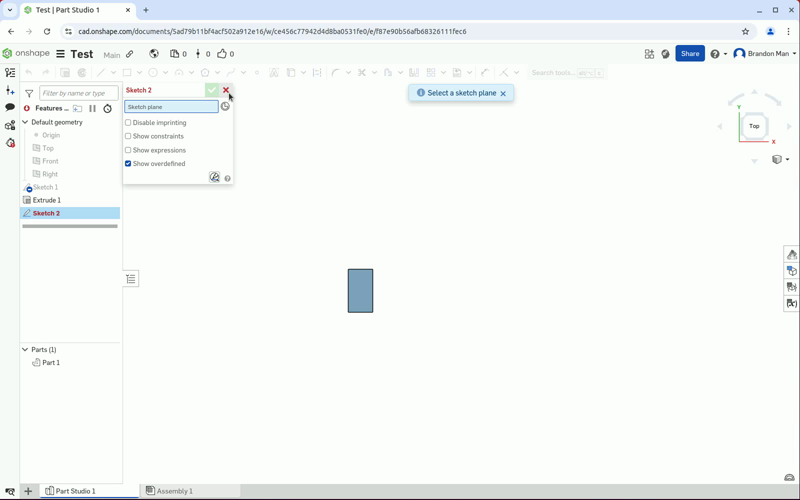
mouse_move(73, 150)
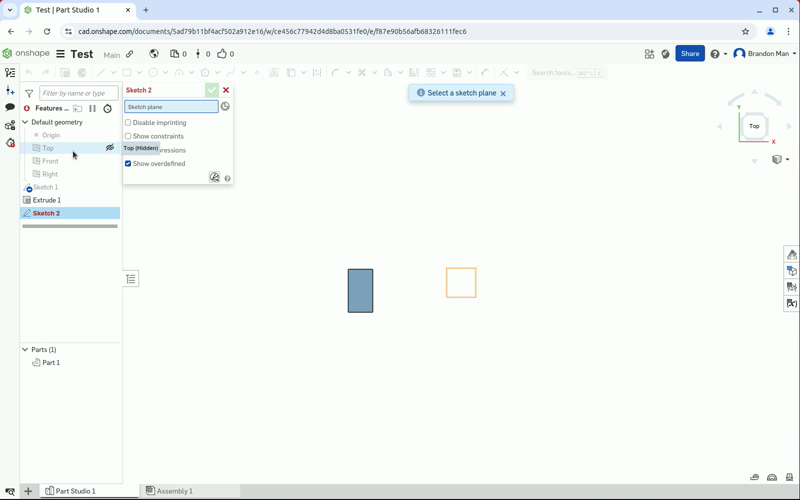
click(73, 150)
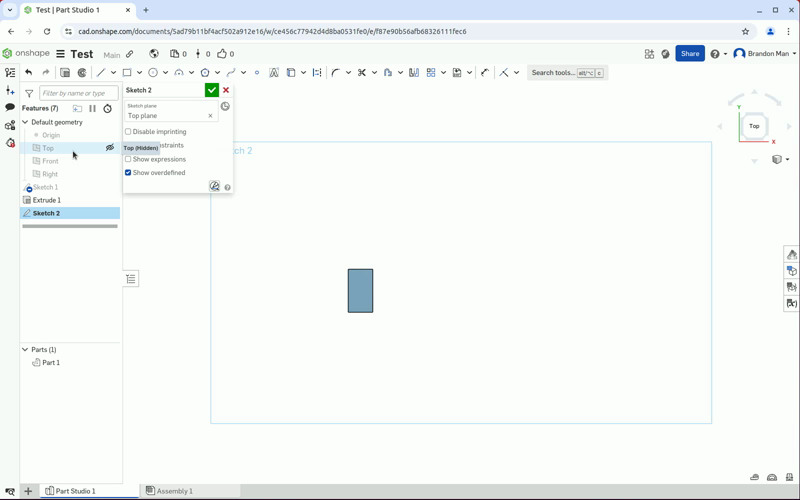
mouse_move(73, 352)
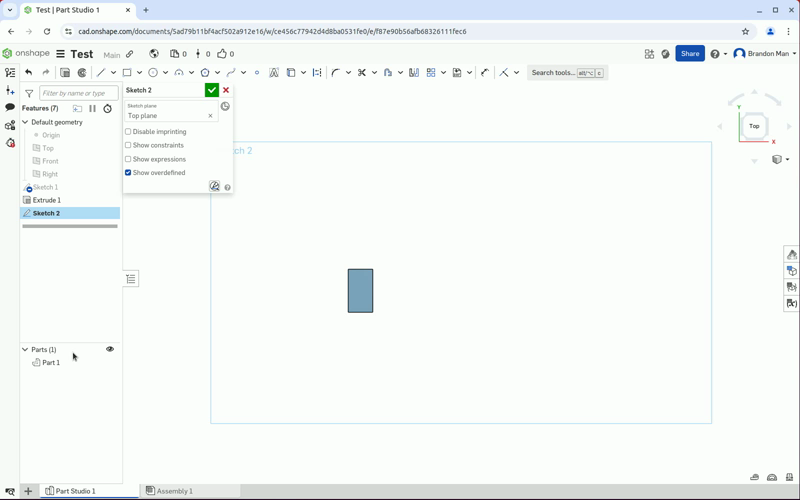
key(y)
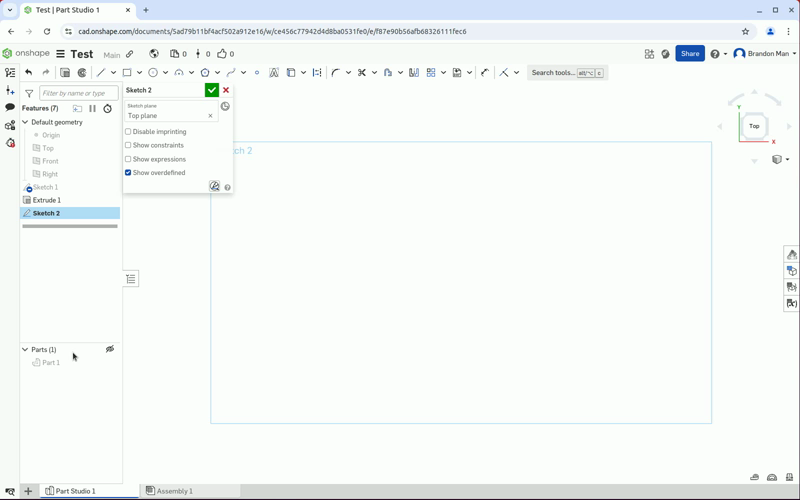
key(c)
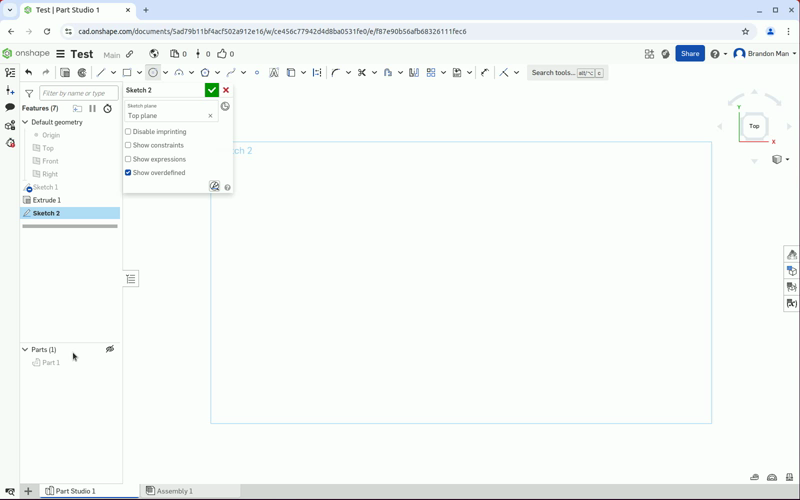
key_down(shift)
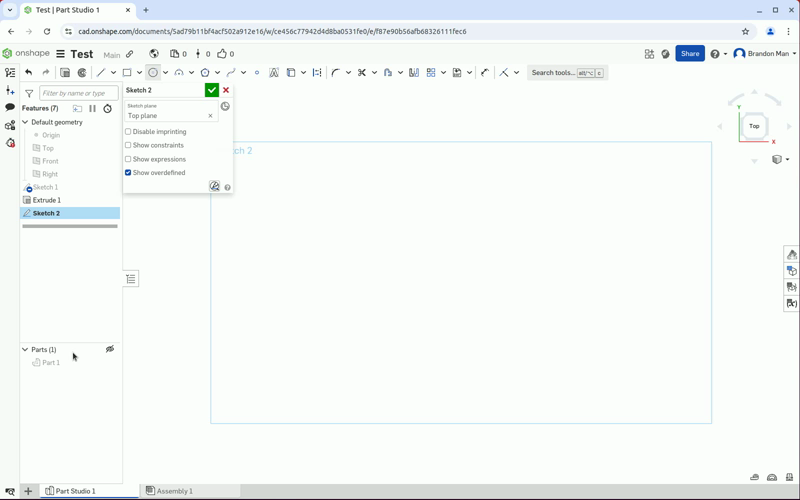
mouse_move(479, 308)
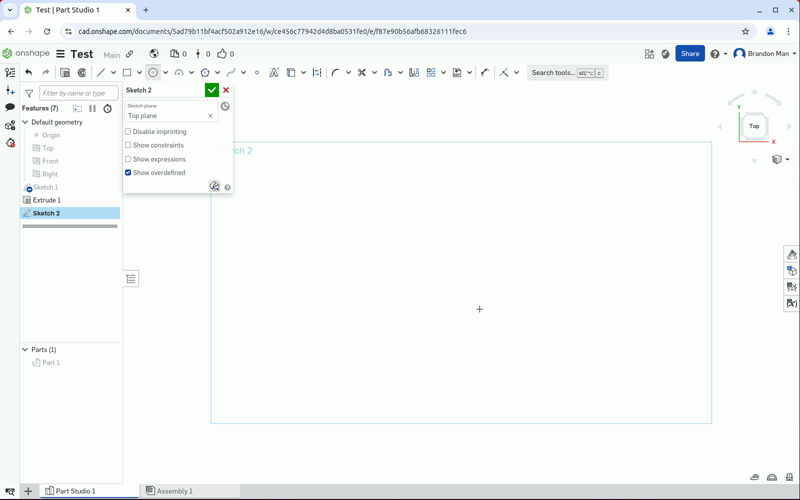
click(479, 308)
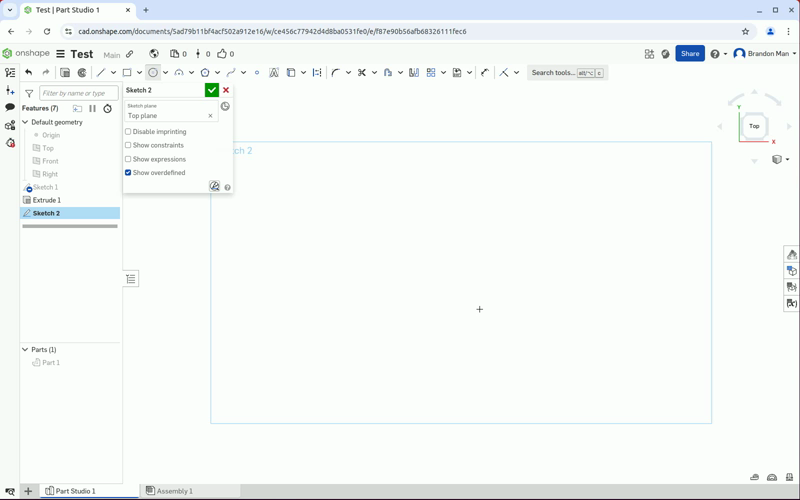
key_up(shift)
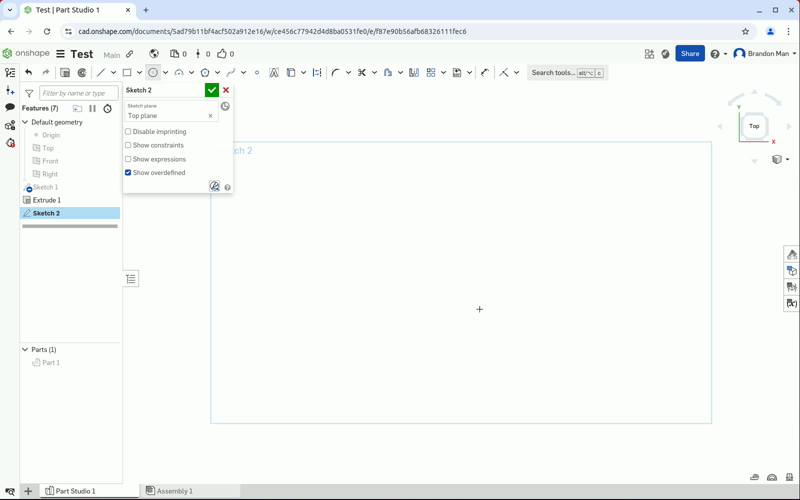
mouse_move(497, 308)
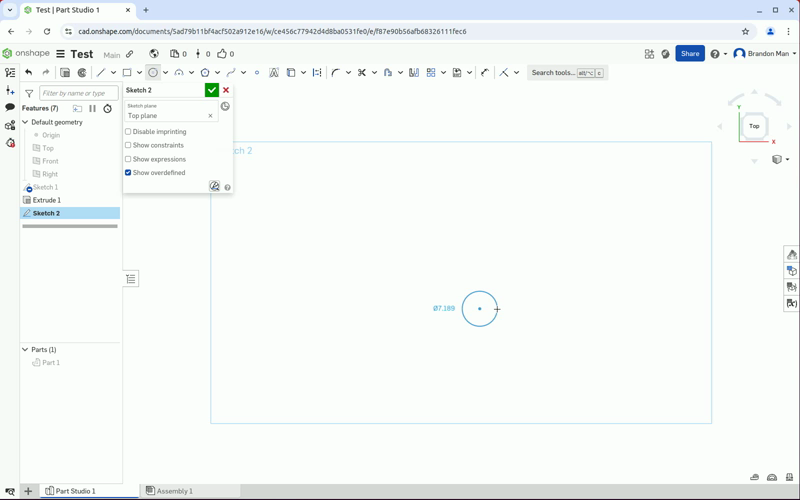
click(497, 308)
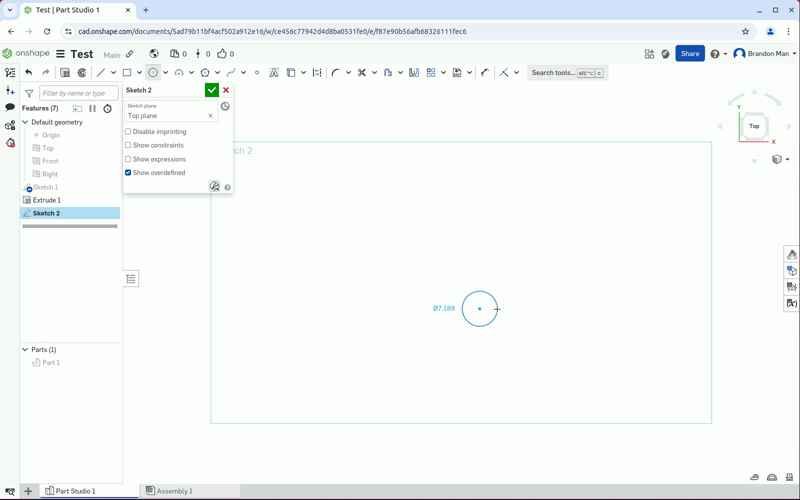
key(esc)
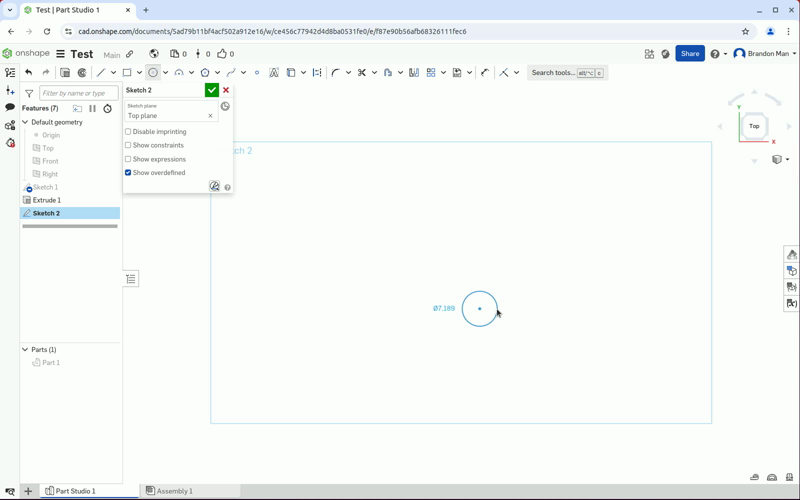
mouse_move(485, 308)
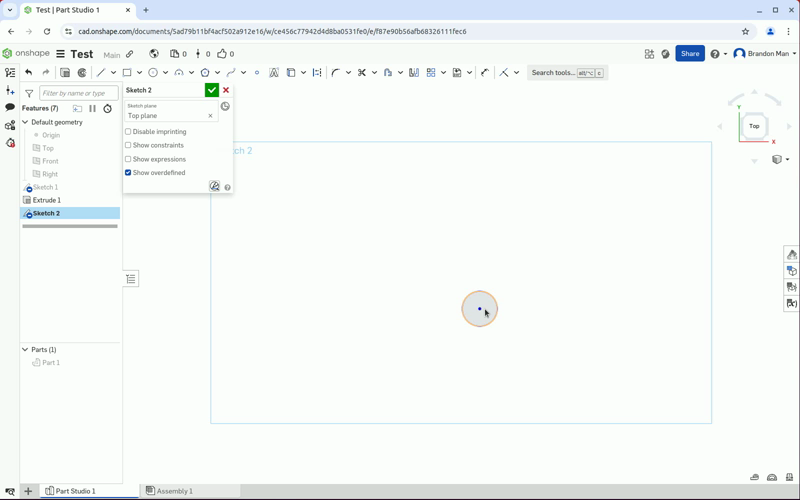
scroll(6)
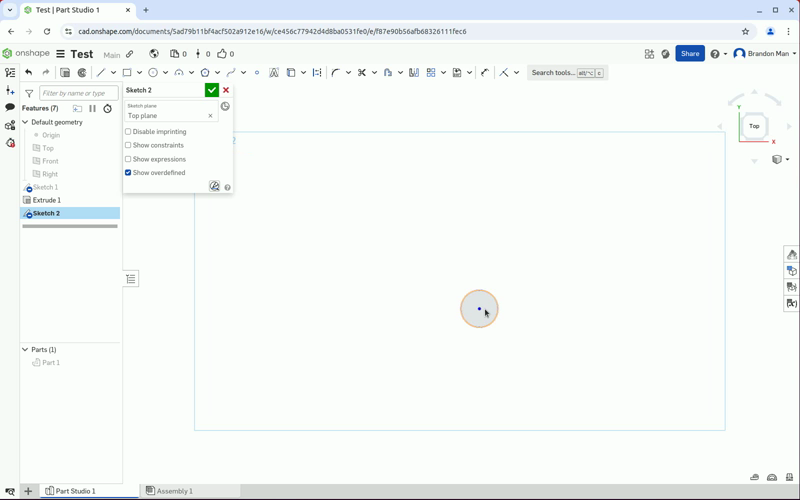
scroll(6)
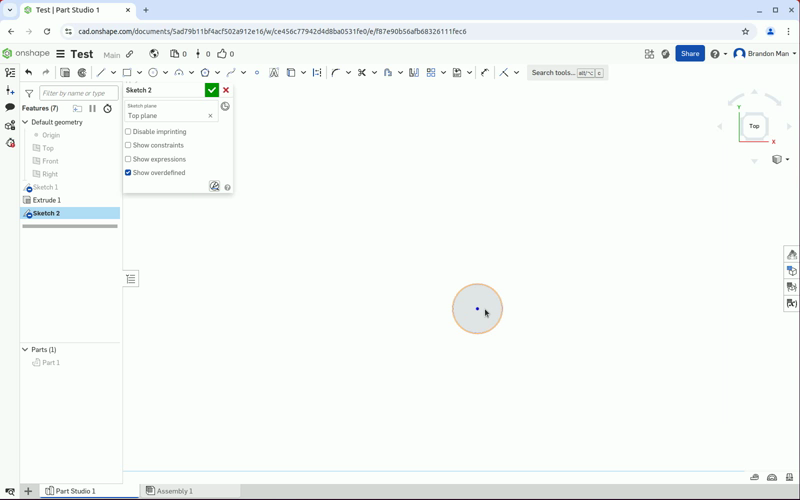
scroll(6)
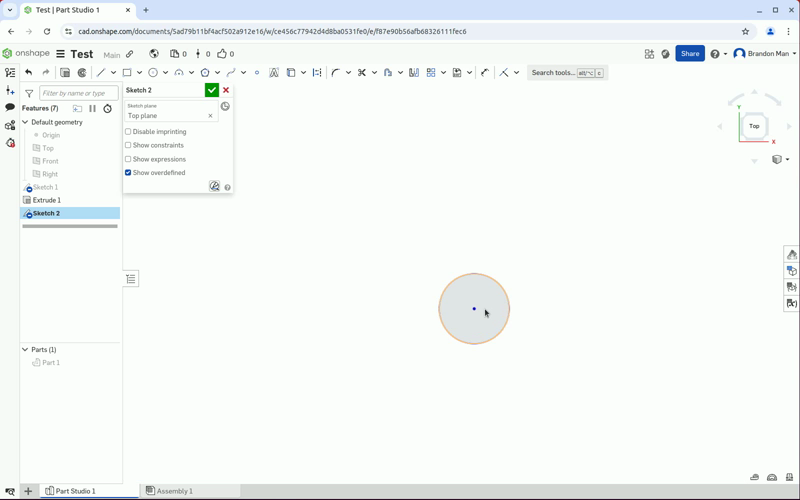
scroll(6)
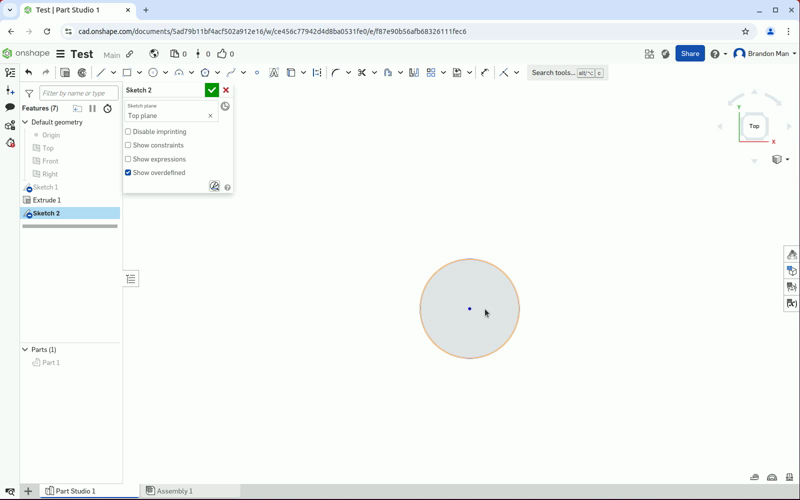
scroll(6)
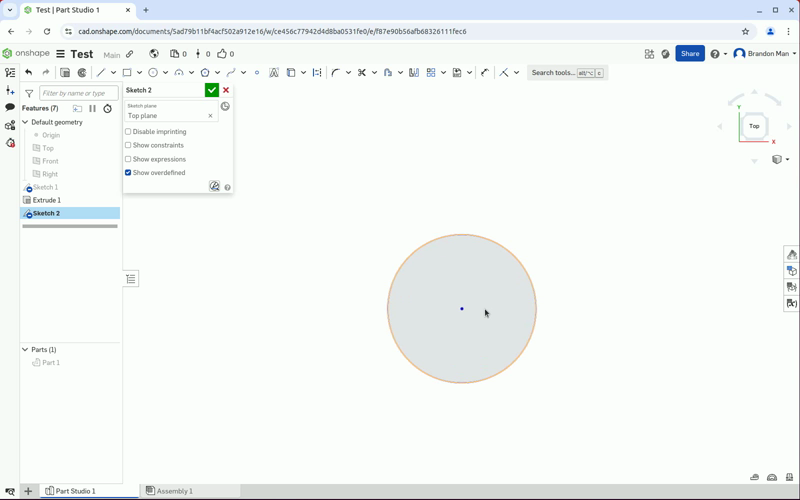
scroll(6)
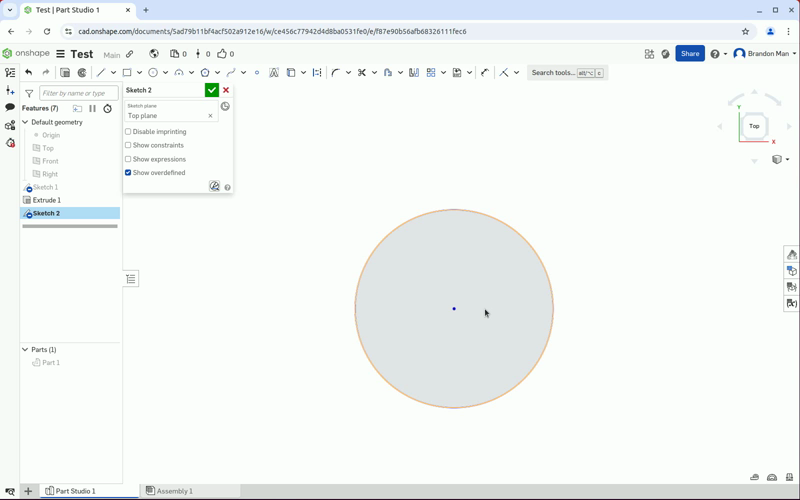
scroll(6)
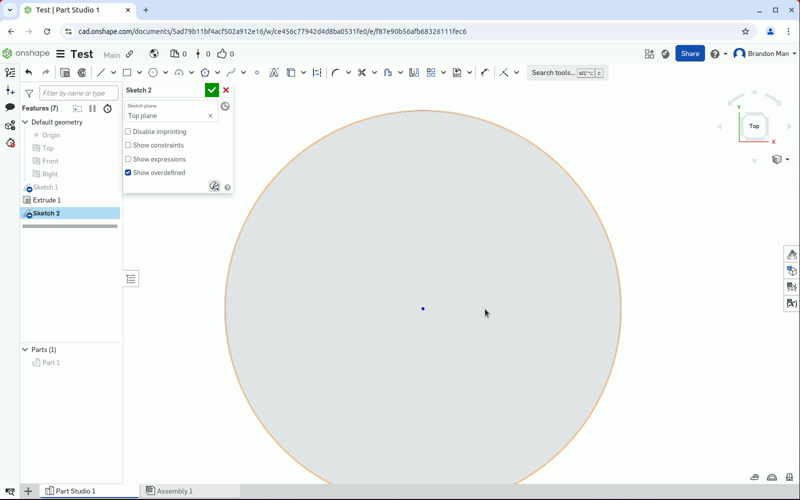
click(485, 308)
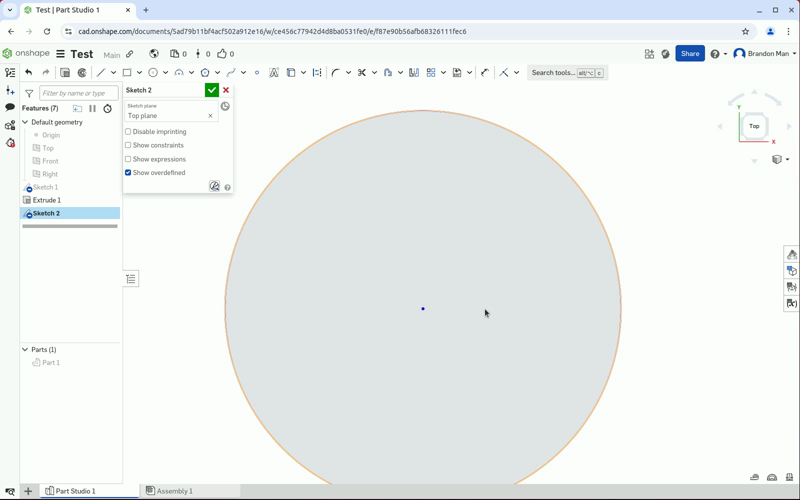
scroll(-6)
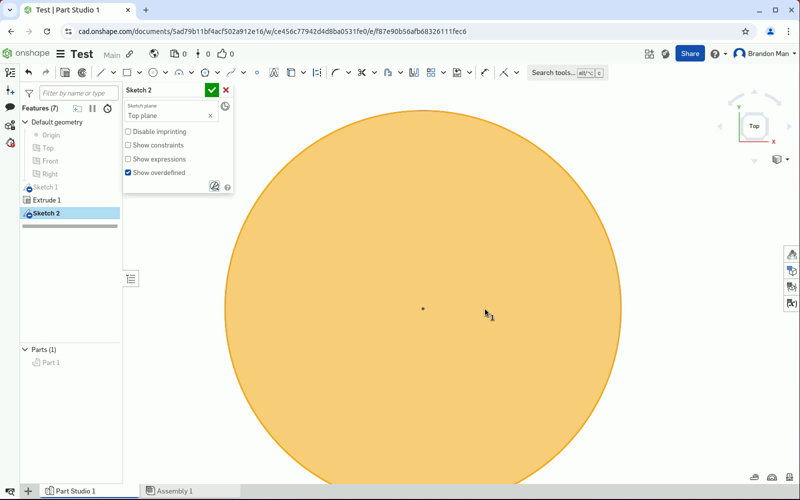
scroll(-6)
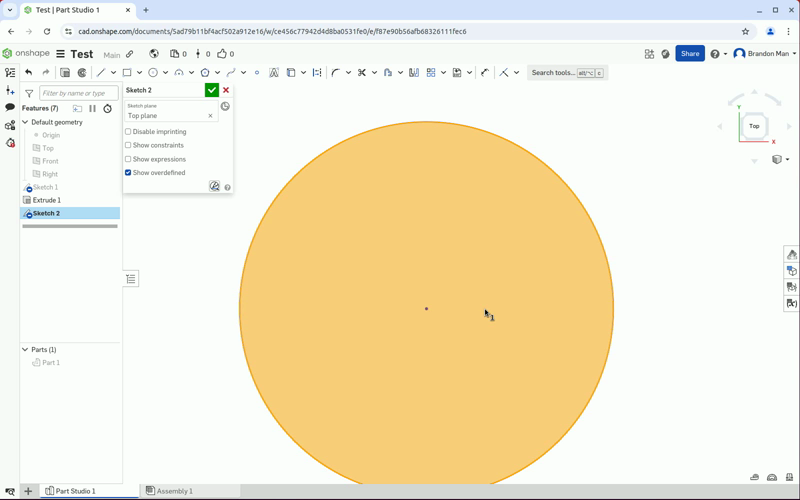
scroll(-6)
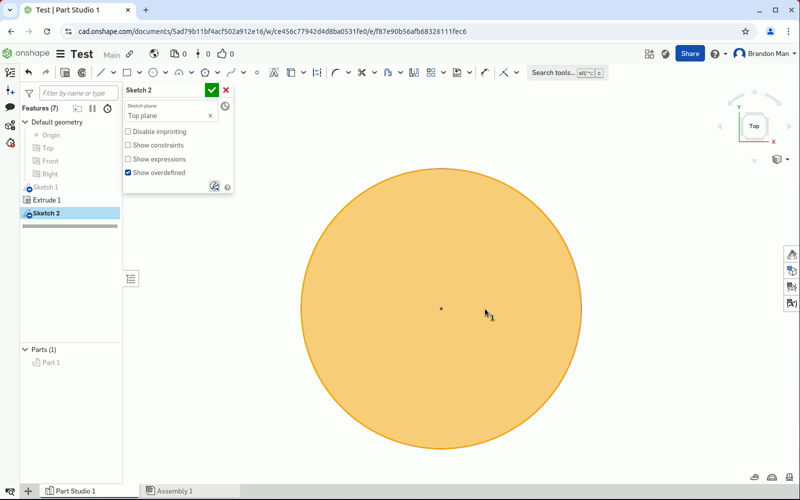
scroll(-6)
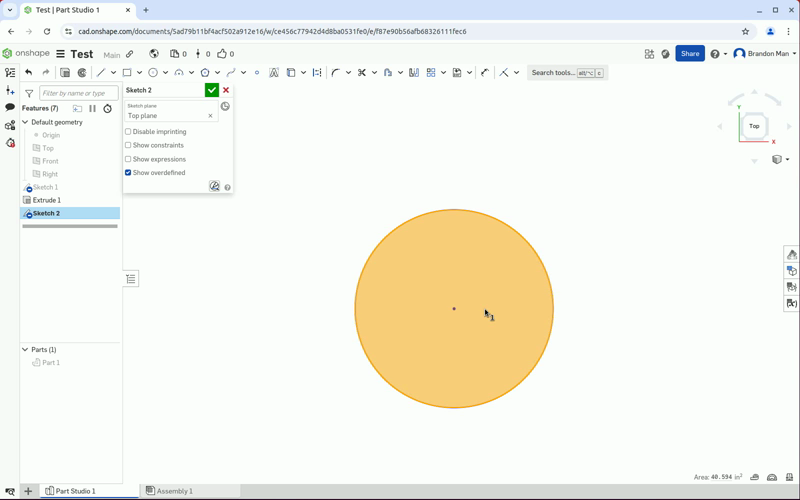
scroll(-6)
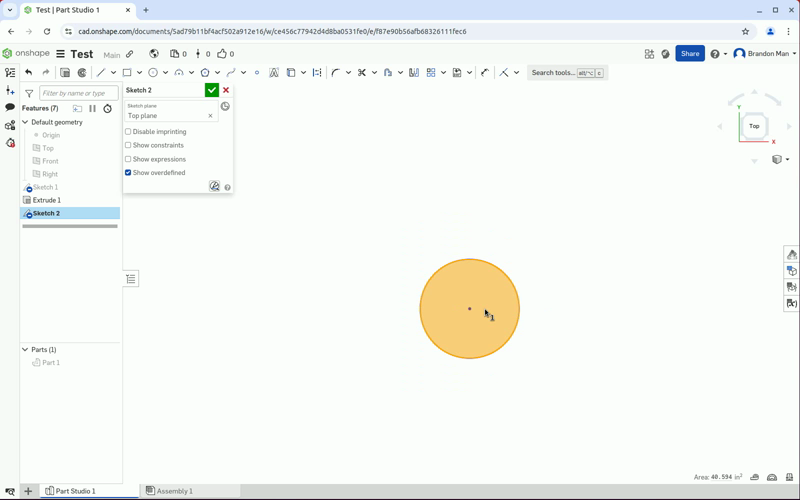
scroll(-6)
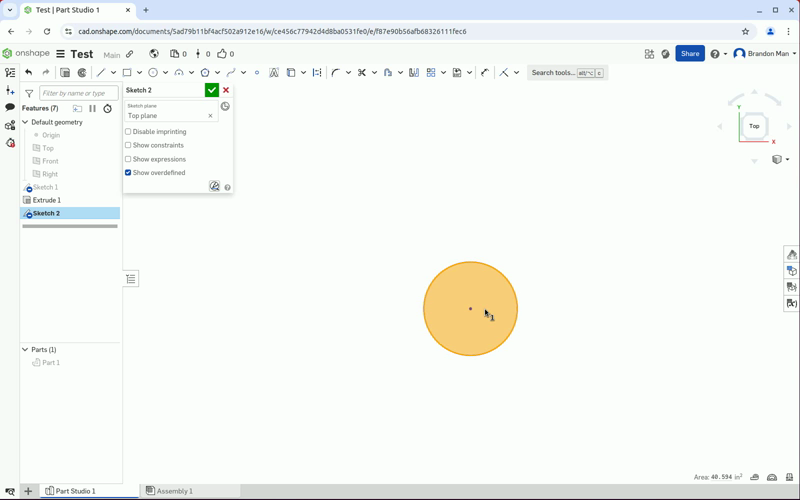
scroll(-6)
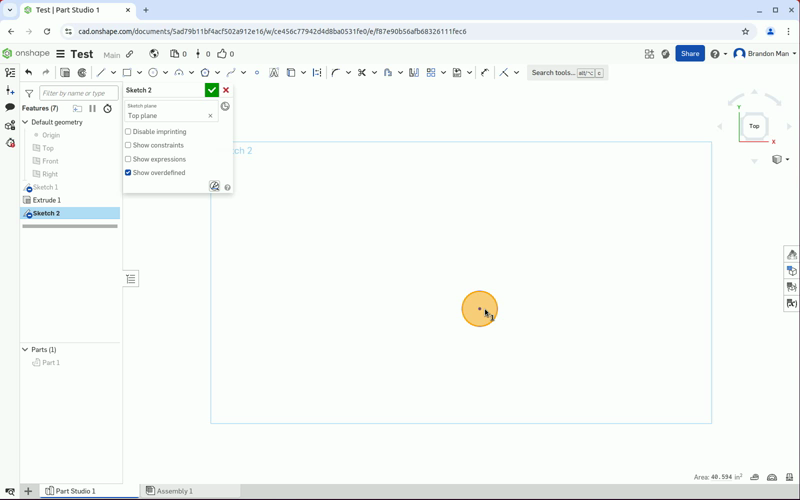
mouse_move(73, 352)
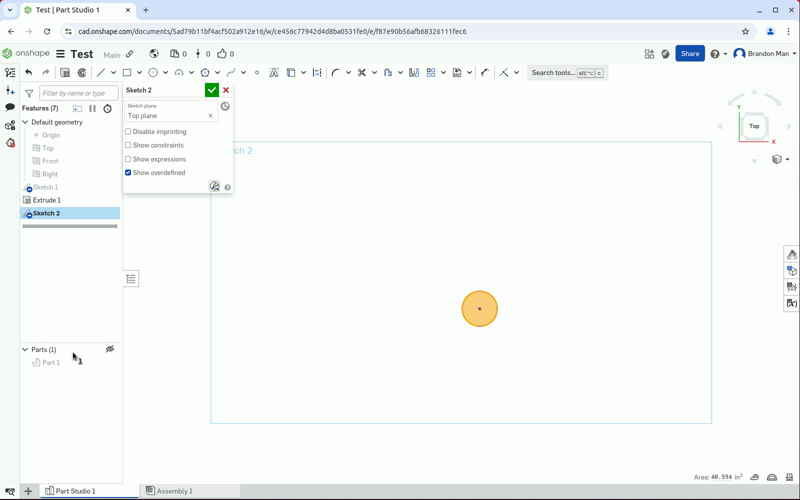
key(shift+y)
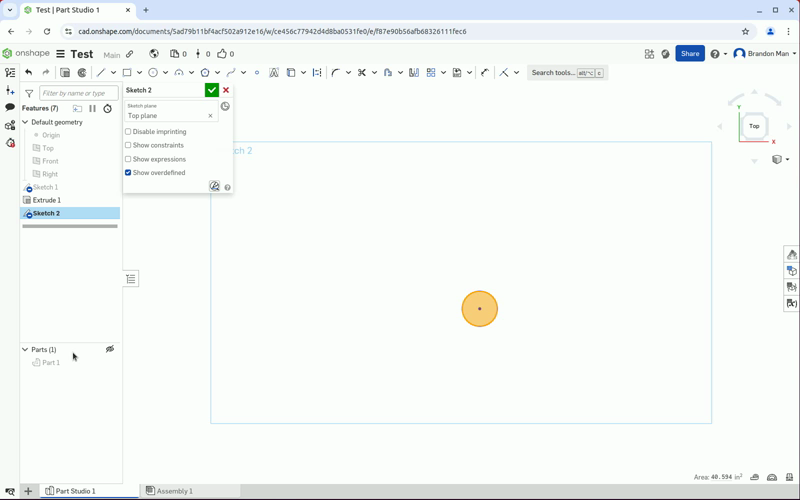
key(shift+e)
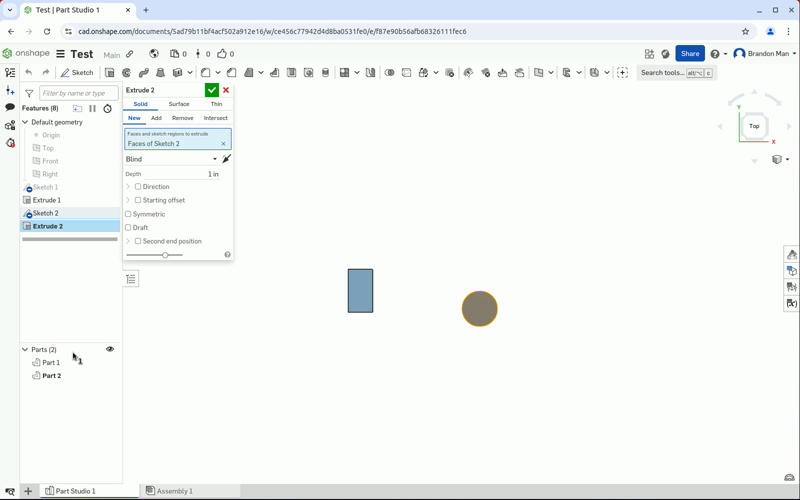
mouse_move(143, 106)
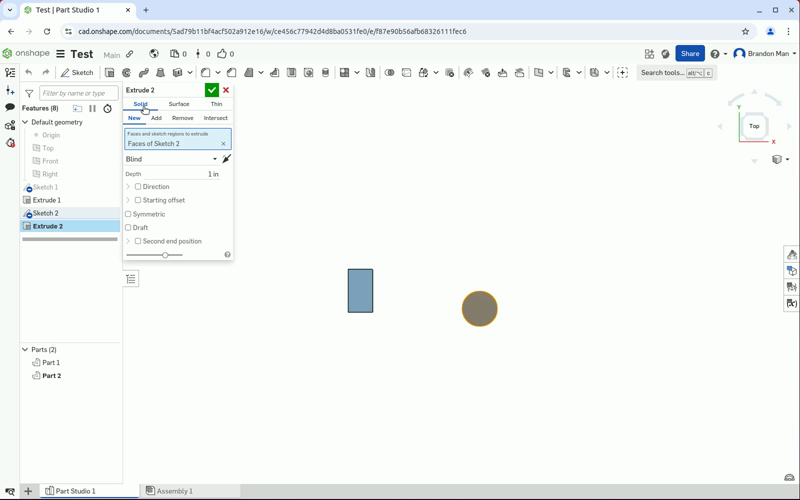
click(143, 106)
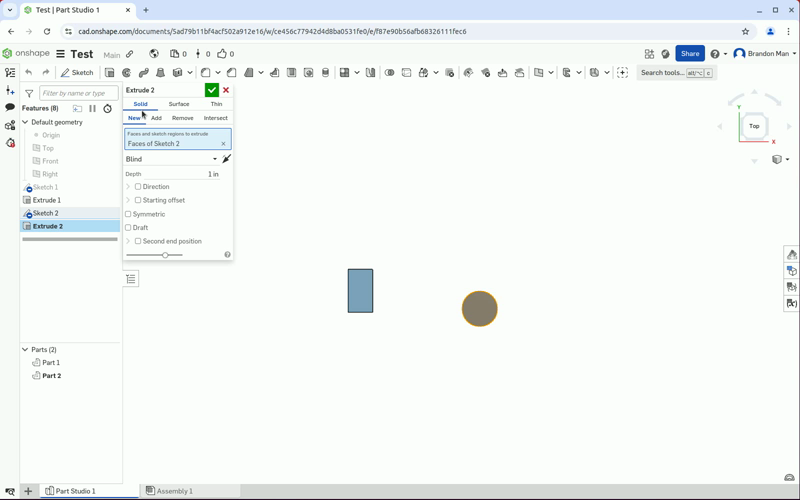
mouse_move(137, 120)
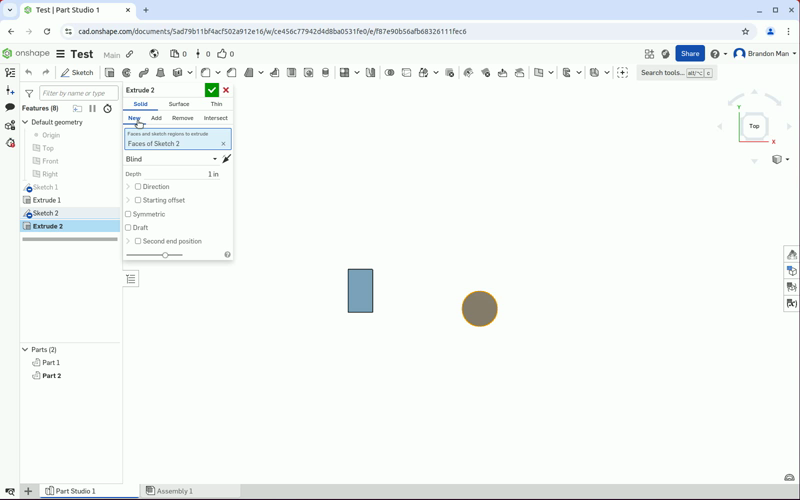
click(137, 120)
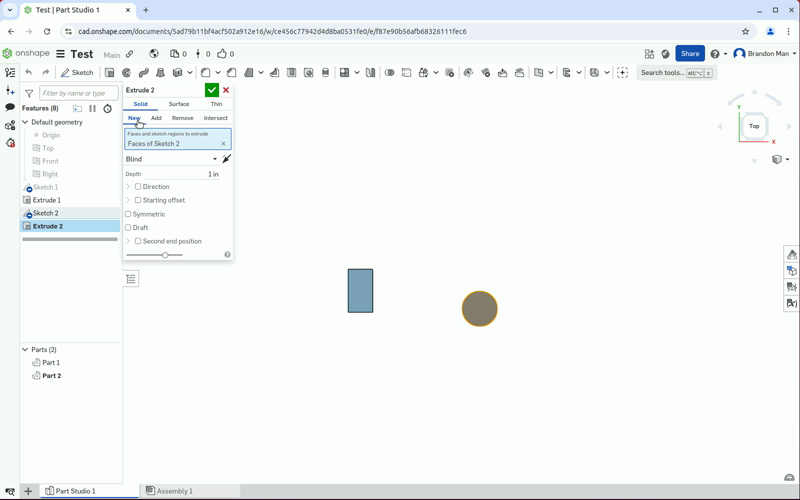
key(tab, 4)
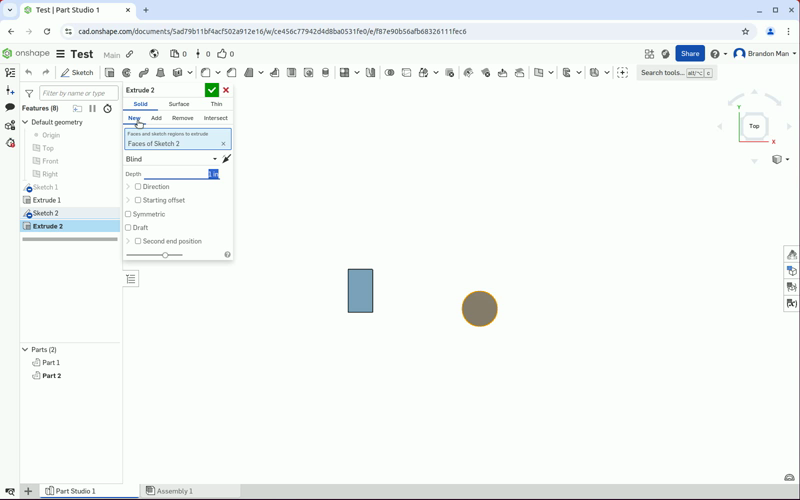
text(4.092)
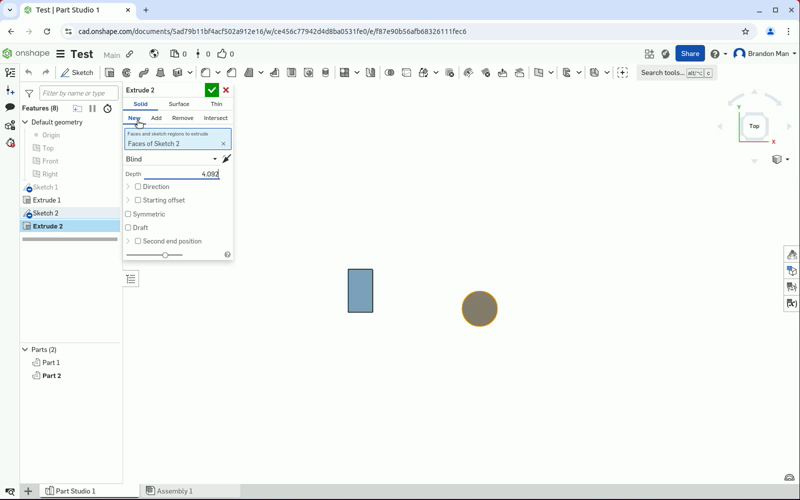
key(enter)
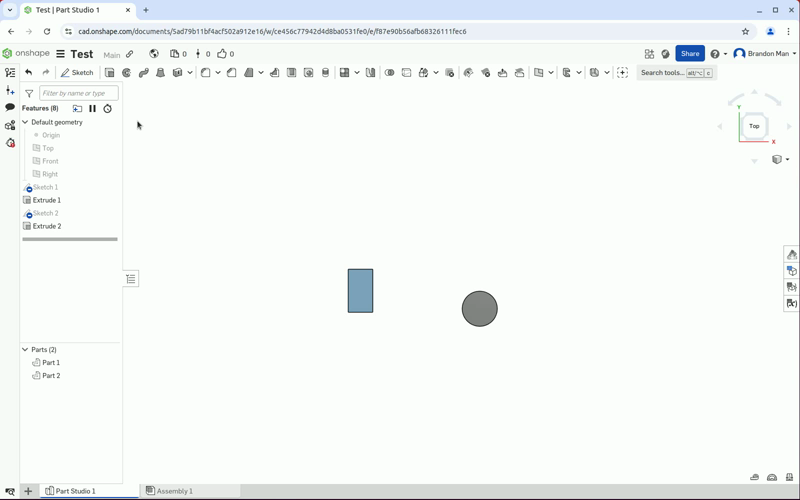
key(shift+h)
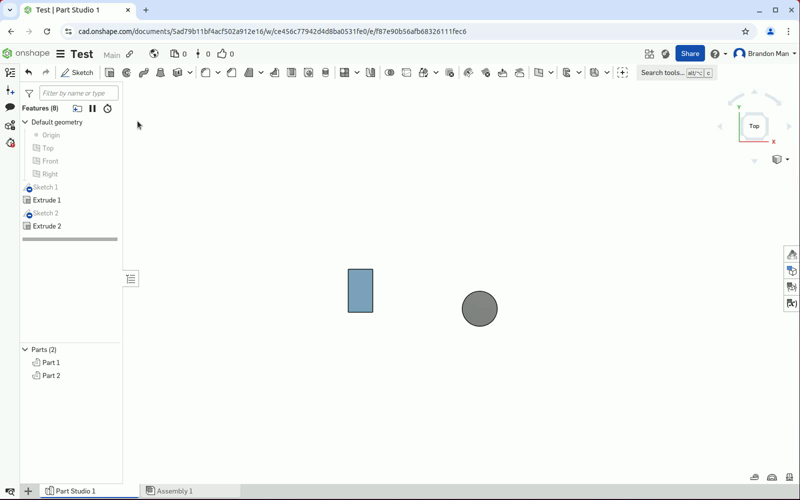
key(shift+h)
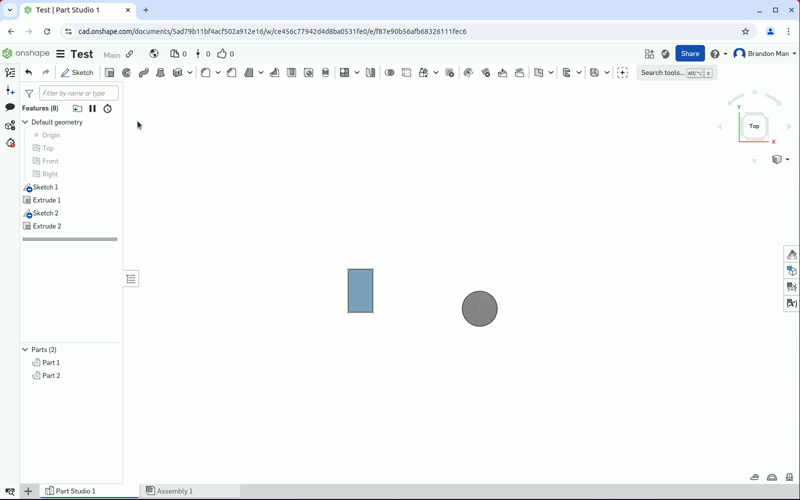
key(shift+7)
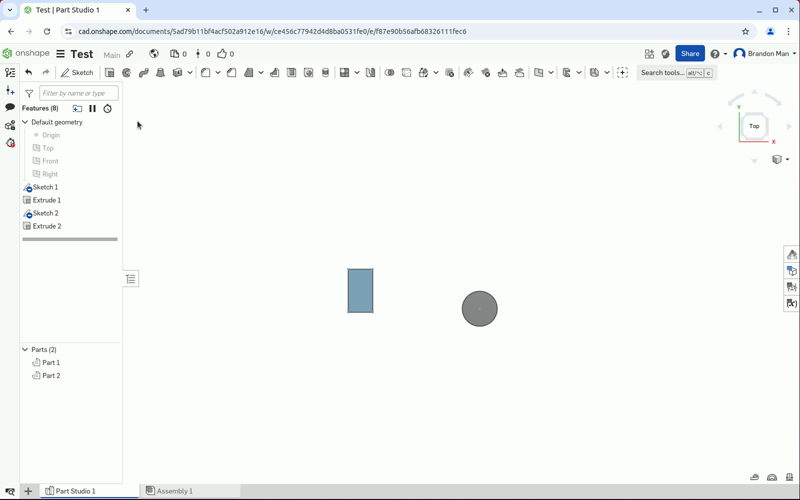
key(up, 3)
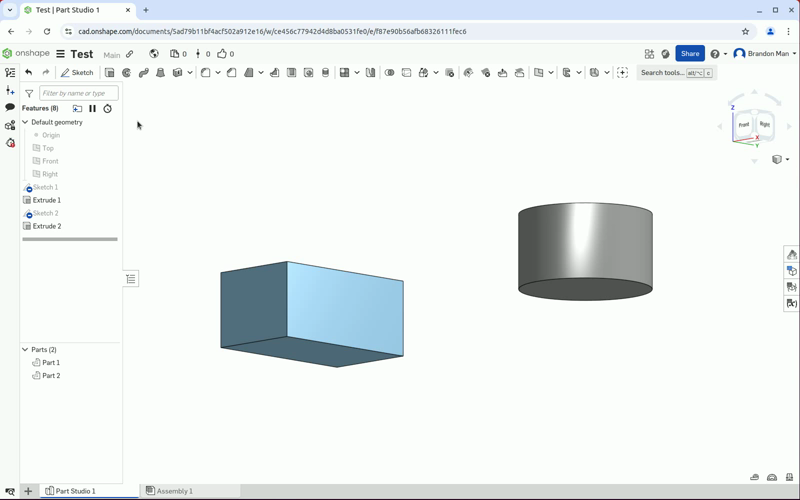
key(left, 3)
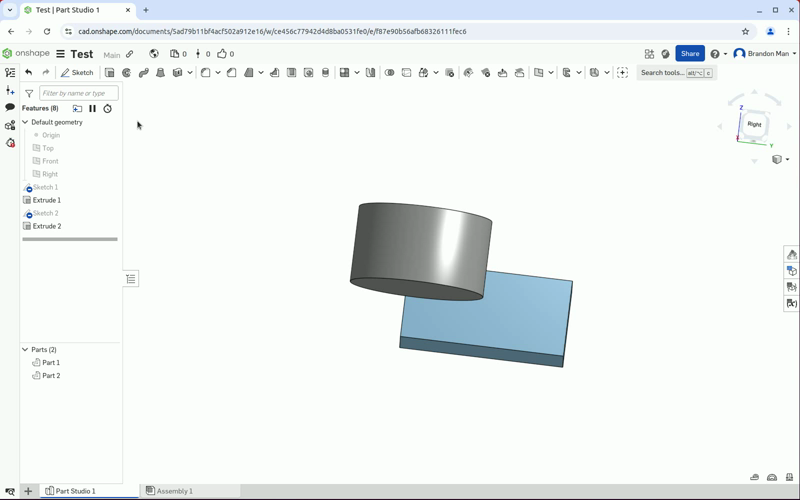
key(right, 3)
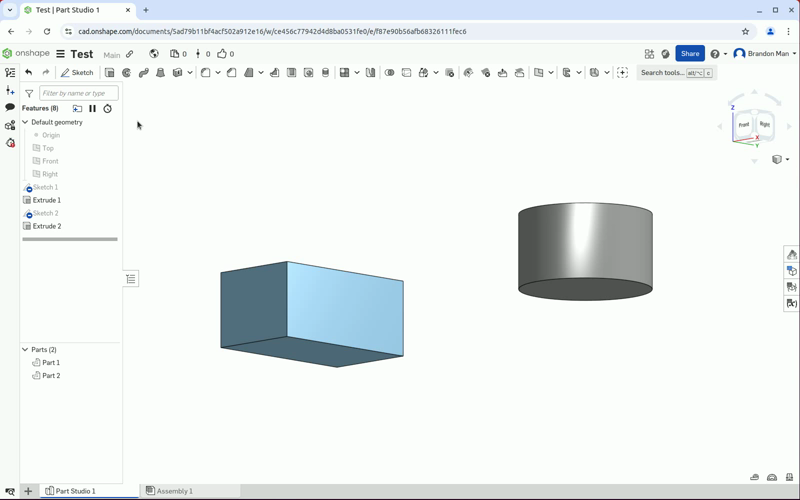
key(down, 3)
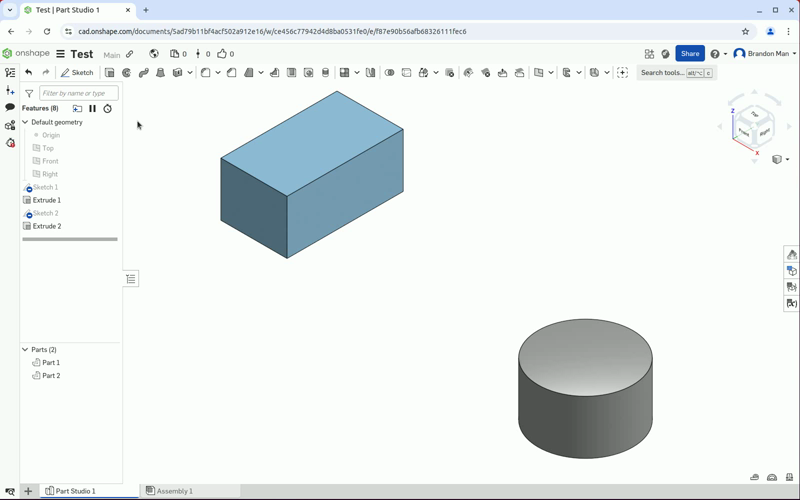
mouse_move(73, 189)
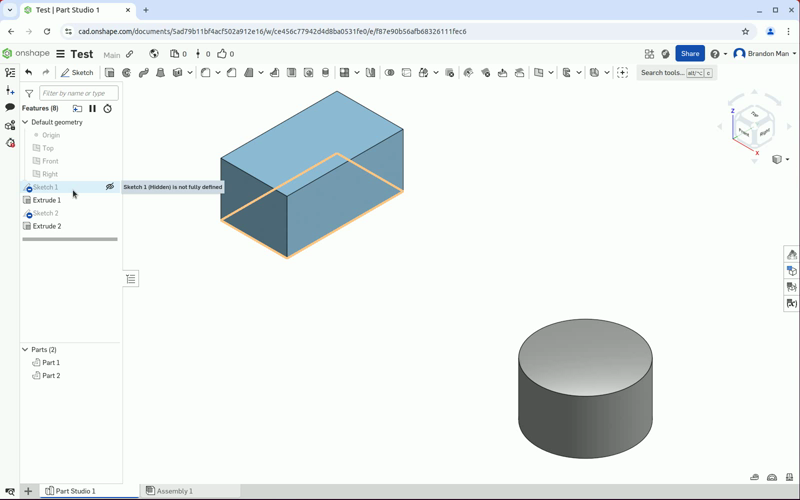
click(73, 189)